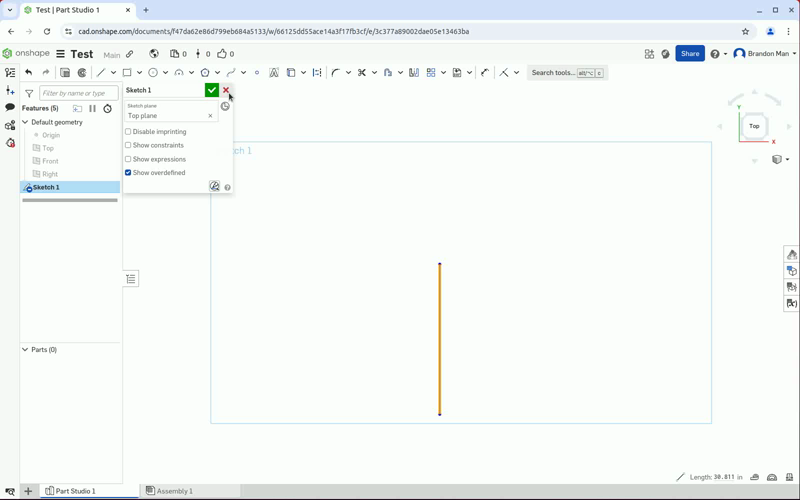
key(shift+h)
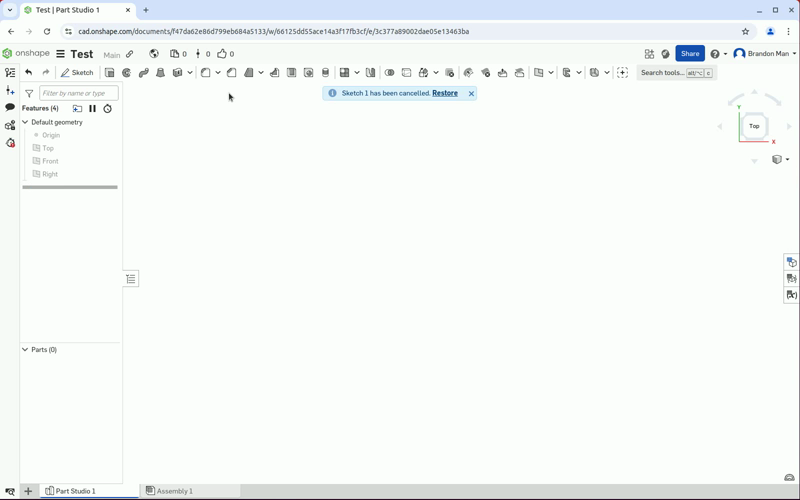
mouse_move(73, 352)
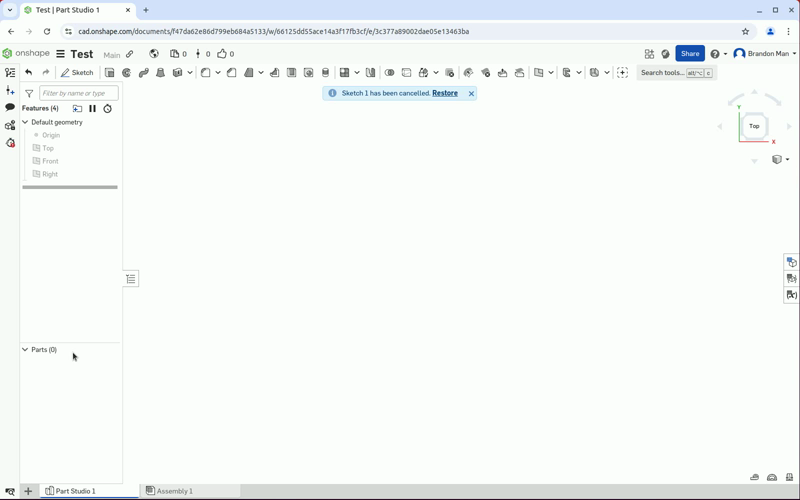
key(y)
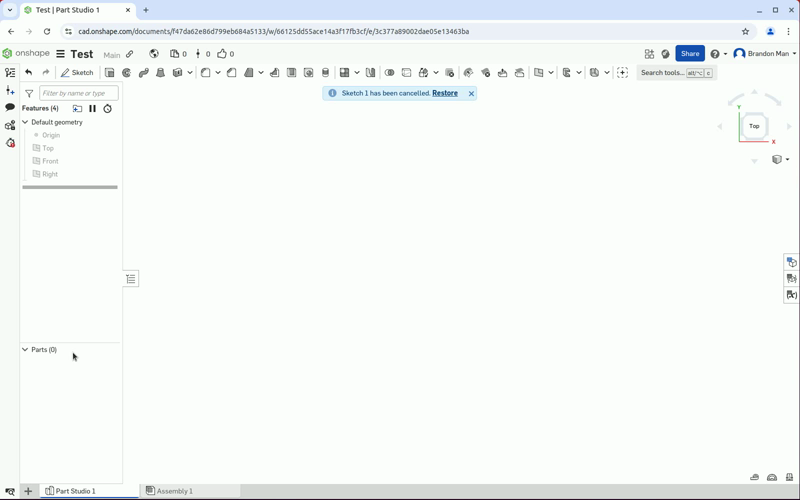
key(shift+p)
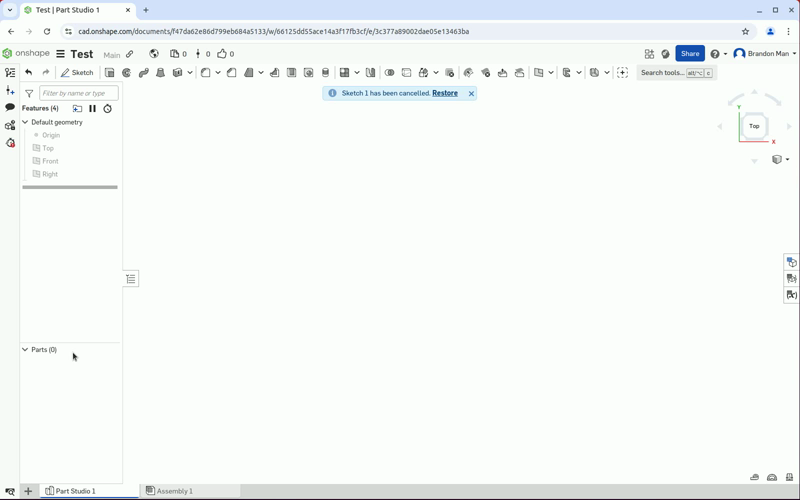
key(space)
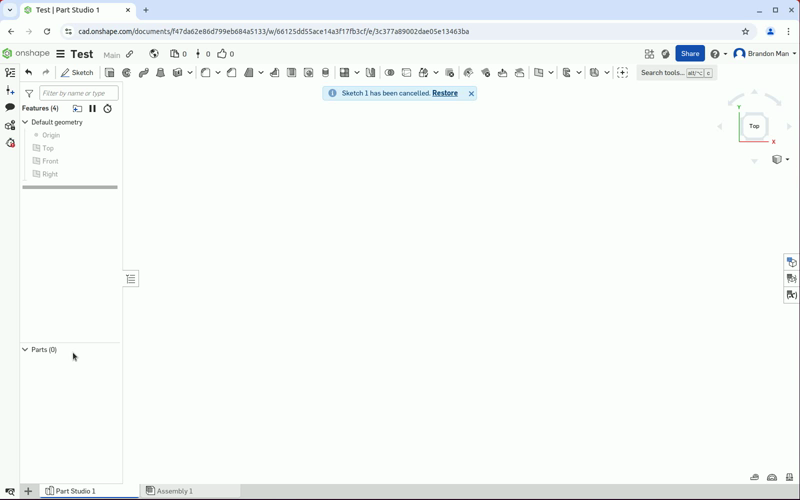
key_down(shift)
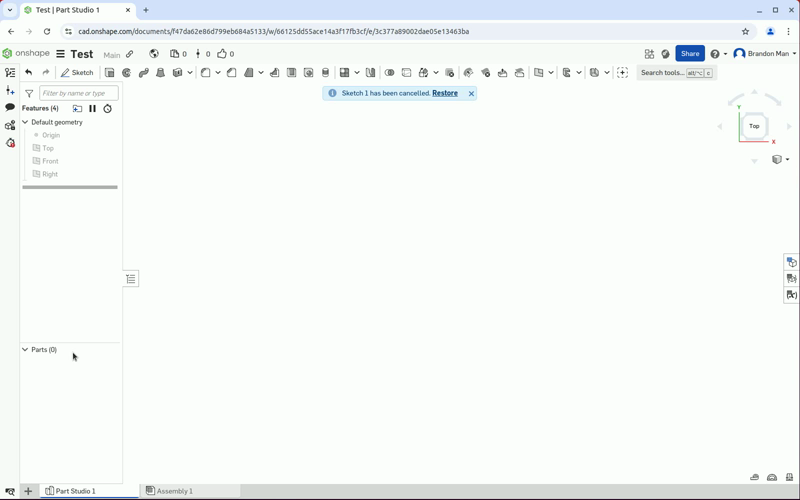
key(up)
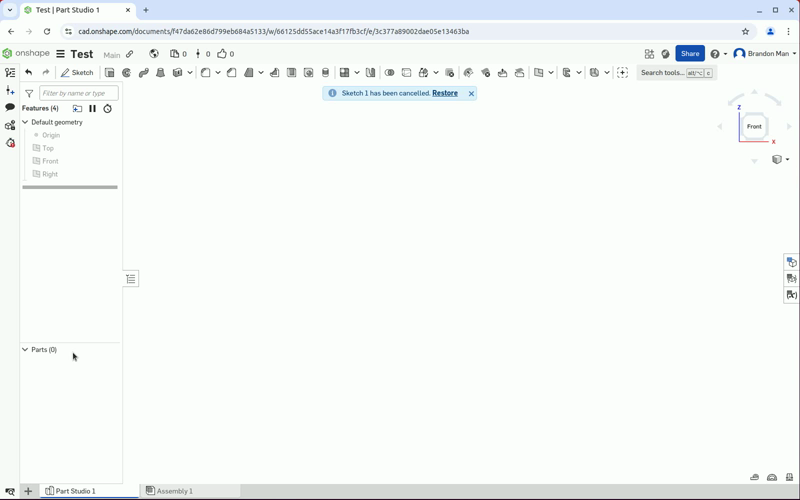
key_up(shift)
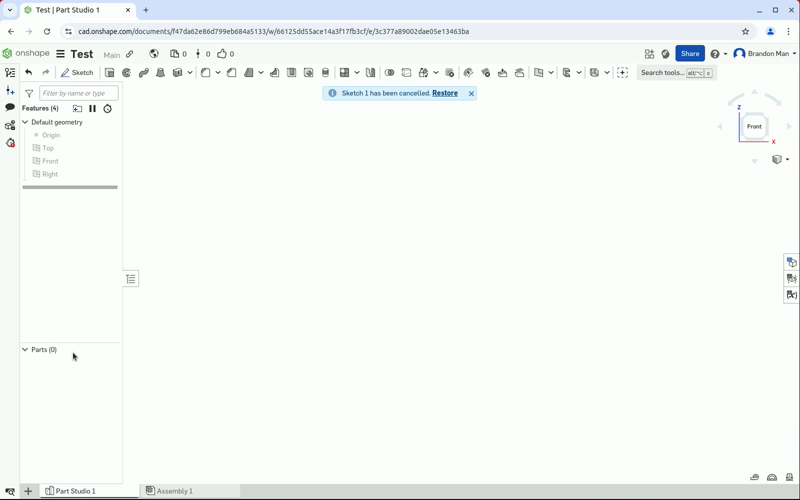
mouse_move(73, 352)
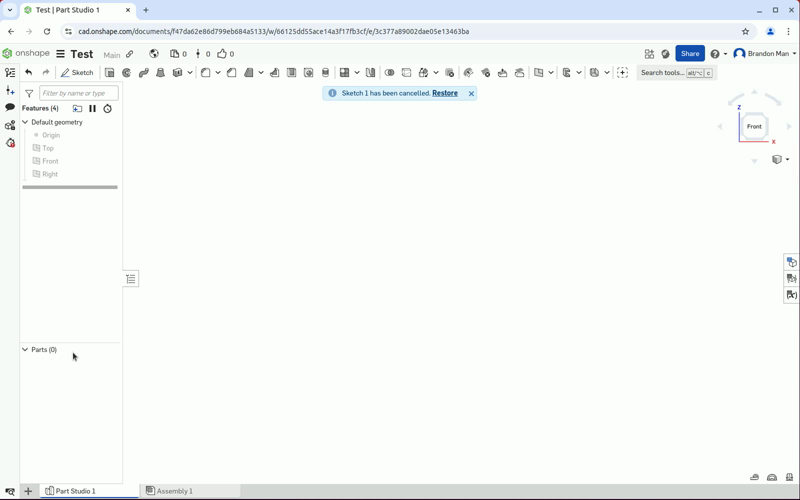
key(shift+y)
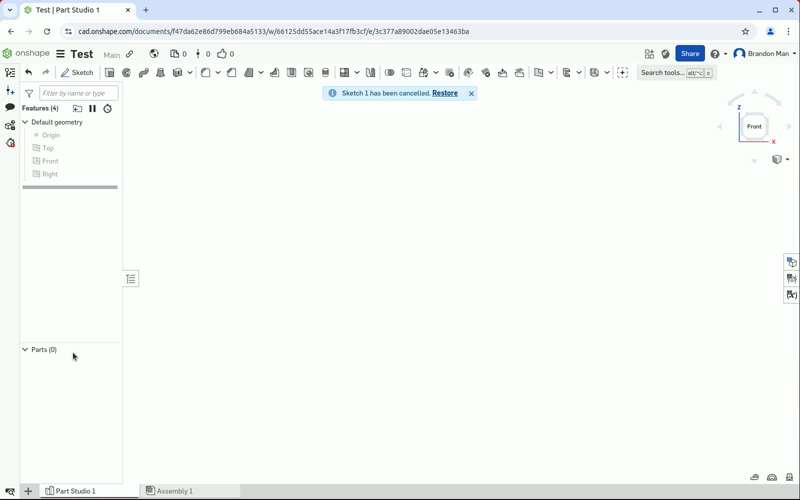
key(shift+s)
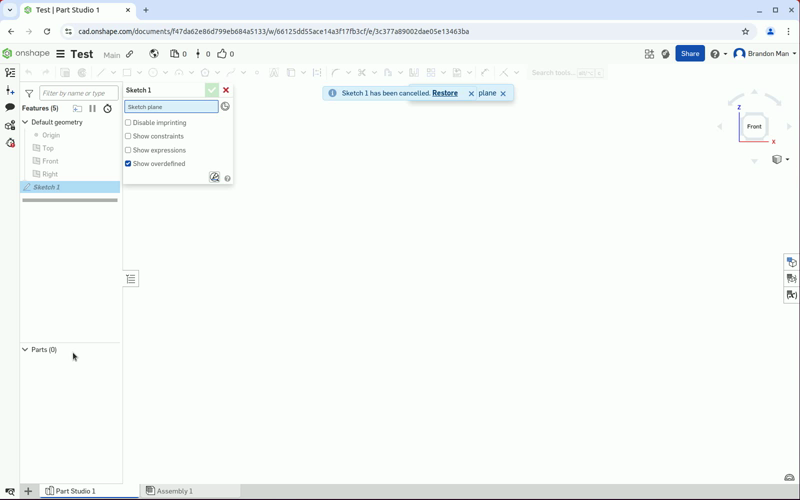
mouse_move(73, 163)
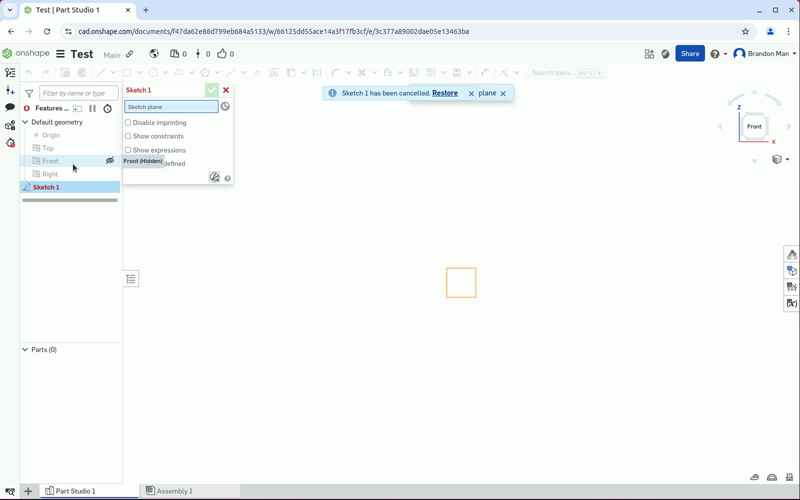
click(73, 163)
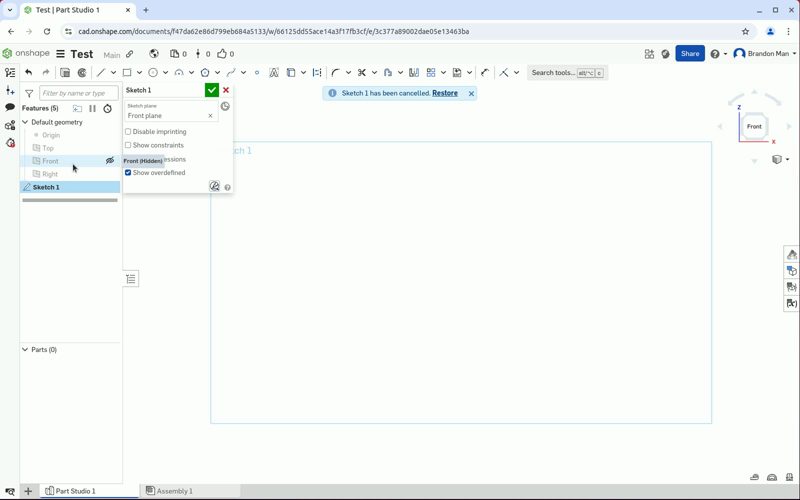
mouse_move(73, 352)
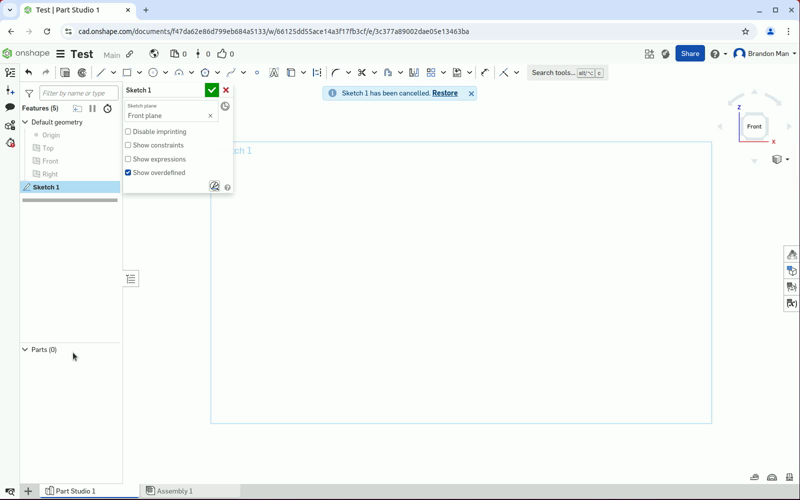
key(y)
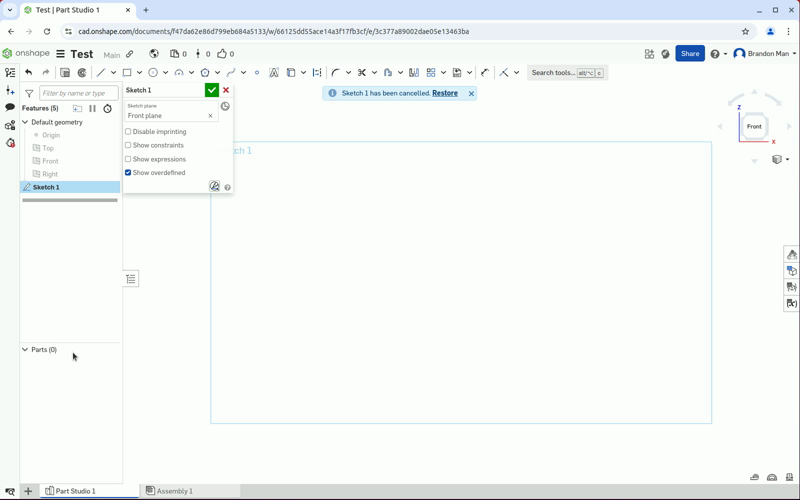
key(l)
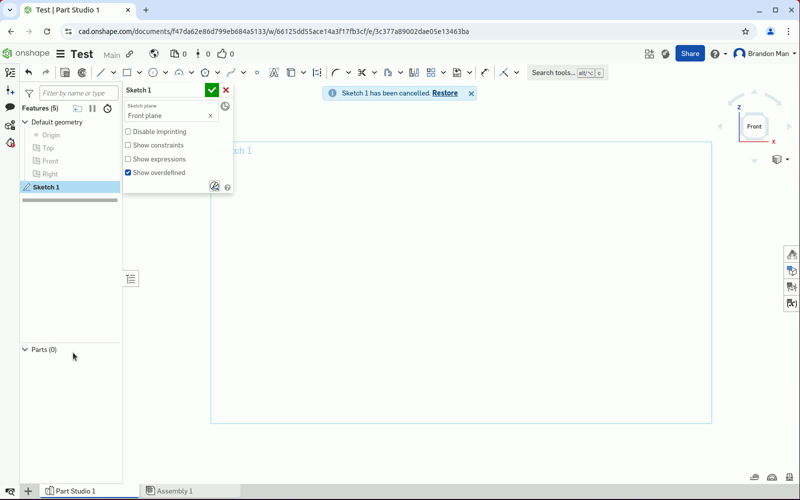
key_down(shift)
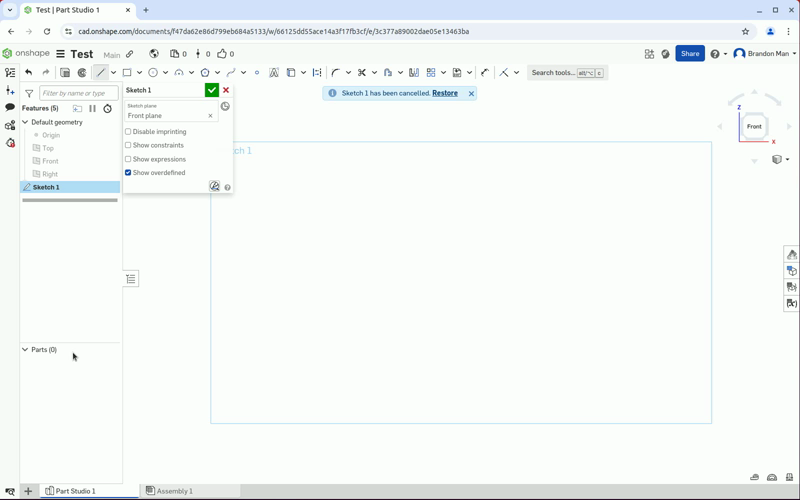
mouse_move(460, 282)
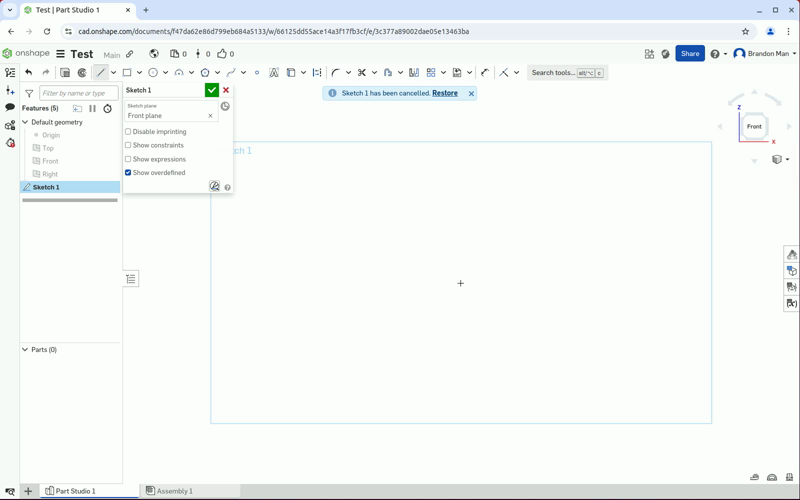
click(460, 282)
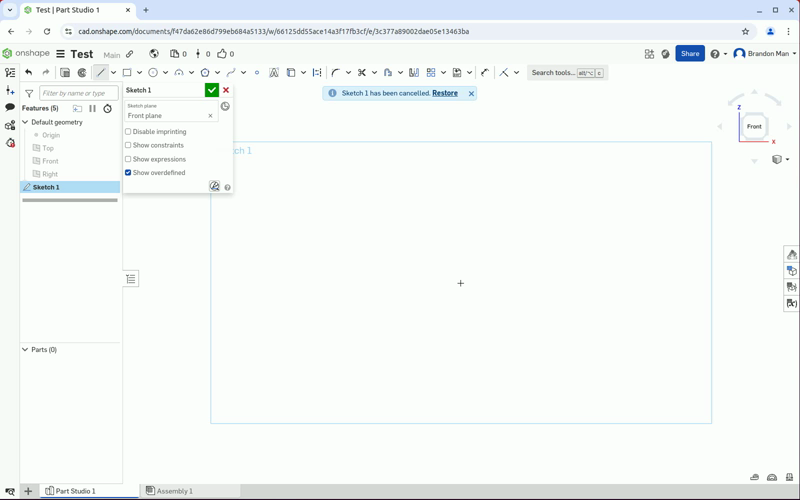
key_up(shift)
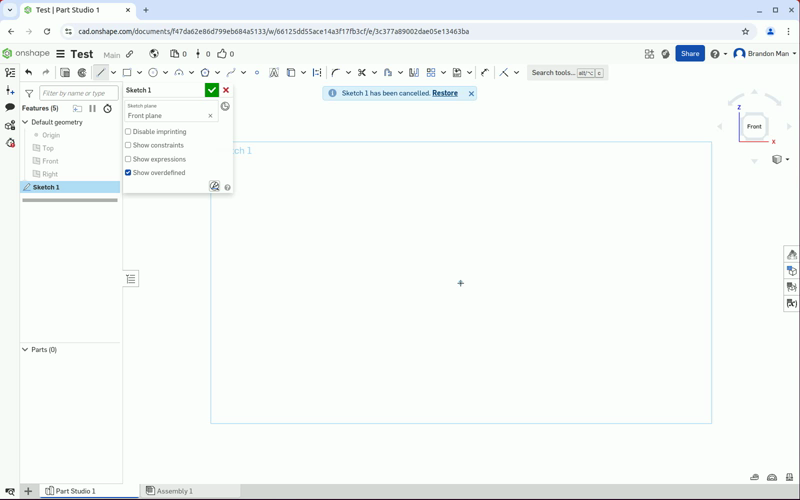
key_down(shift)
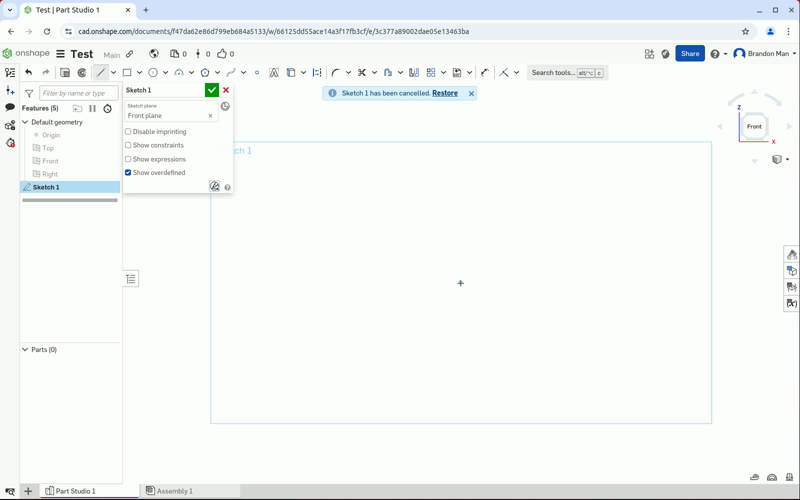
mouse_move(573, 282)
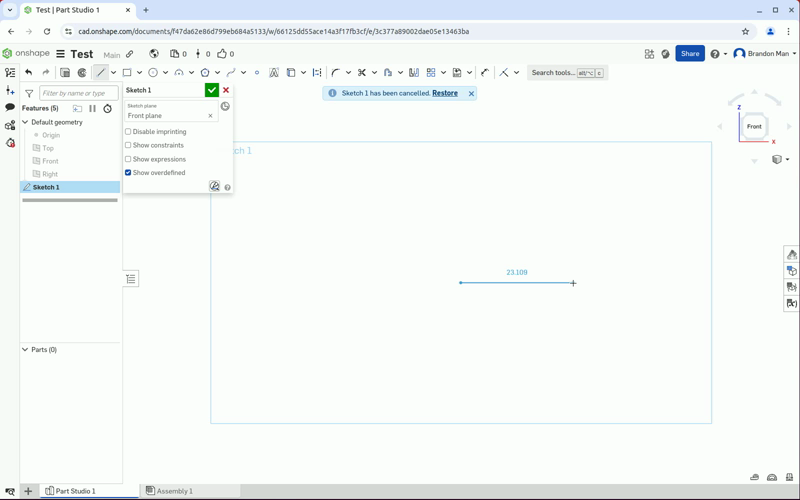
click(573, 282)
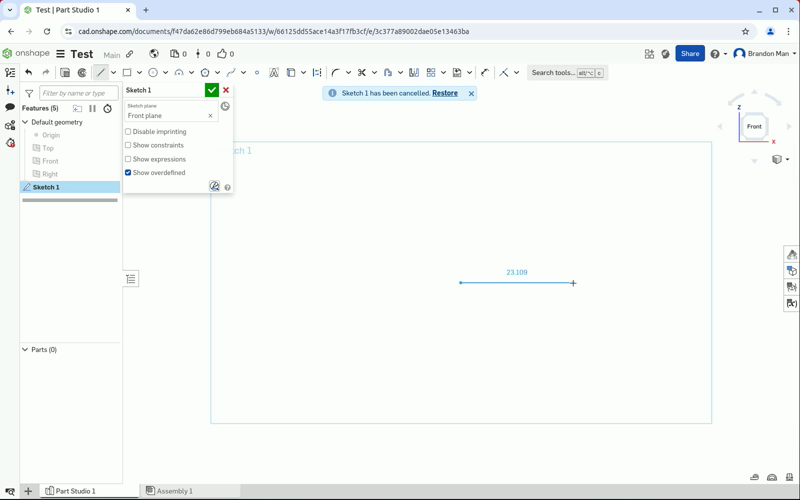
key_up(shift)
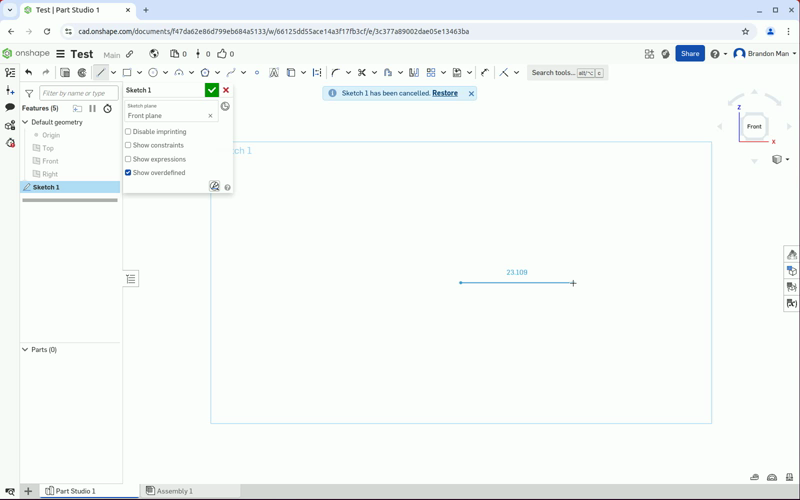
key_down(shift)
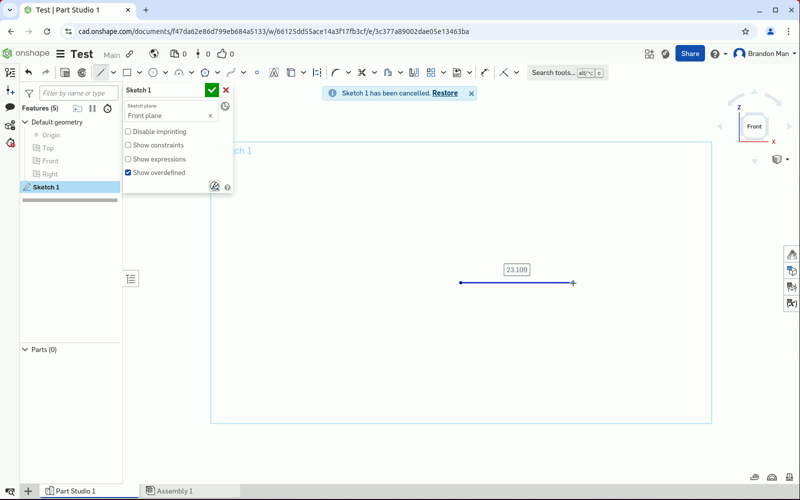
mouse_move(589, 282)
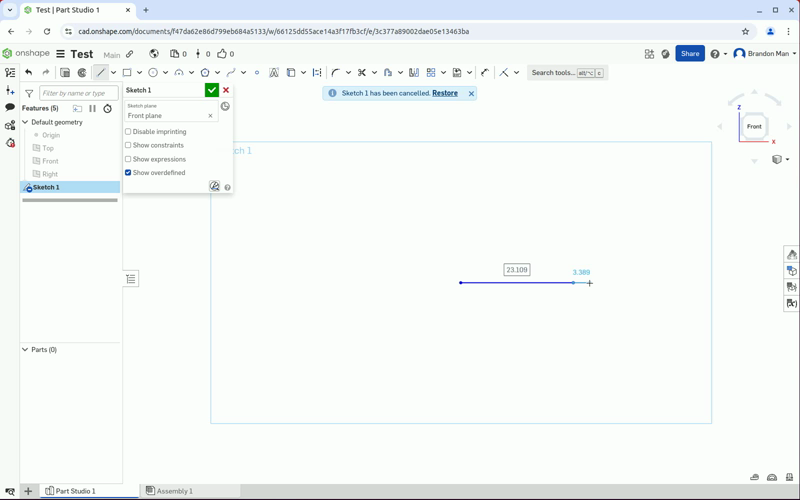
mouse_move(573, 245)
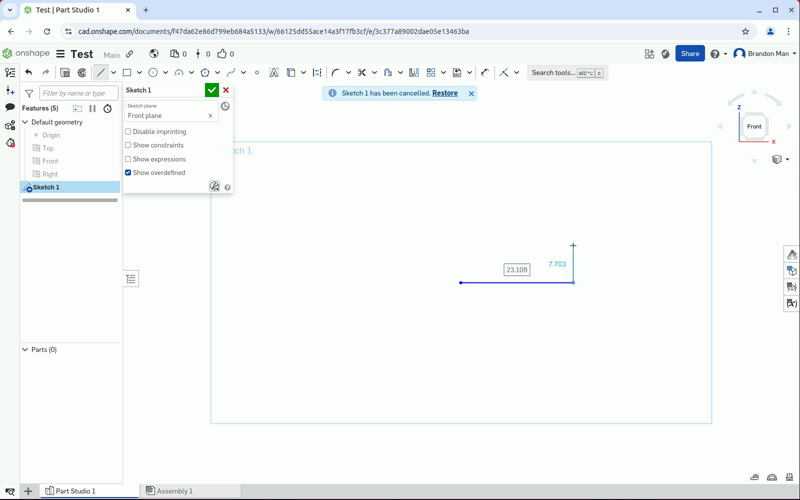
click(573, 245)
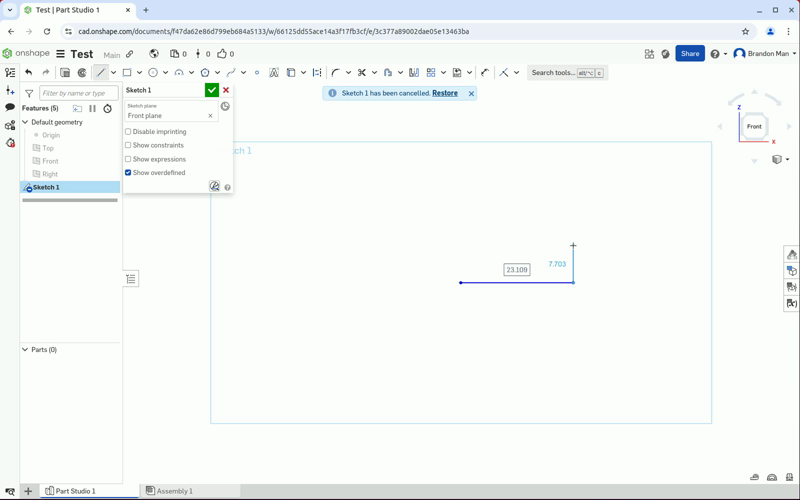
key_up(shift)
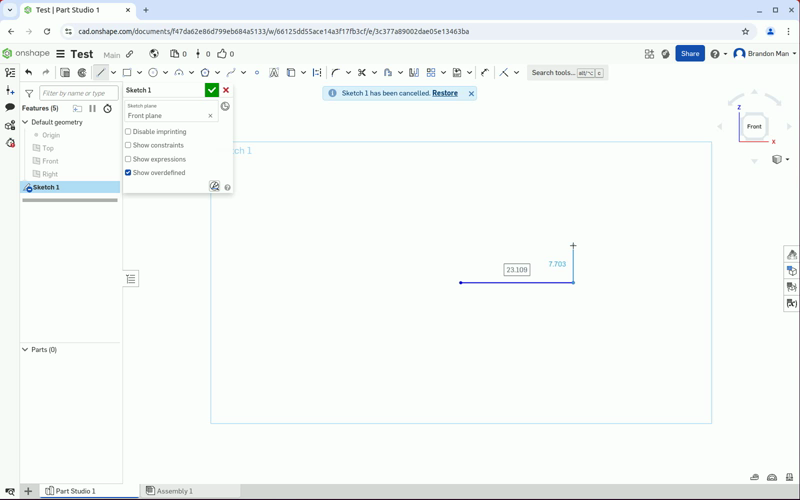
key_down(shift)
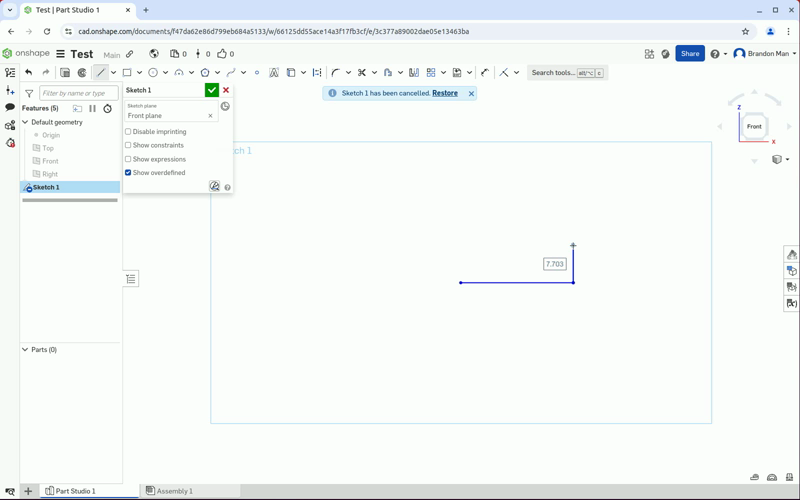
mouse_move(460, 245)
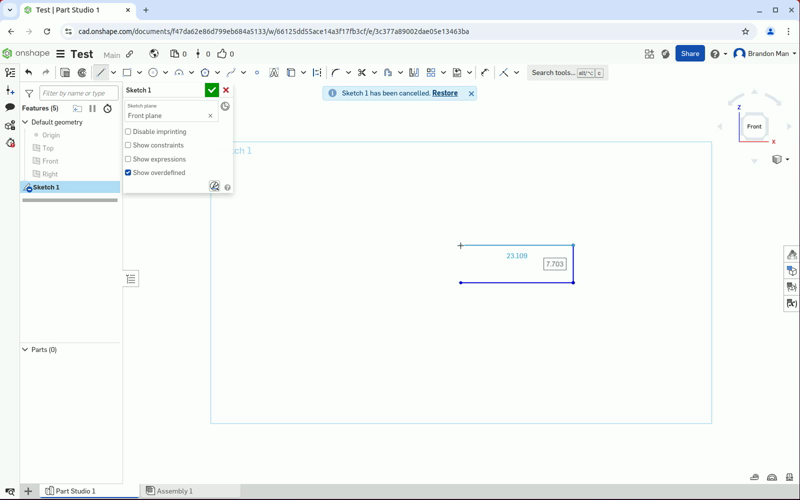
click(460, 245)
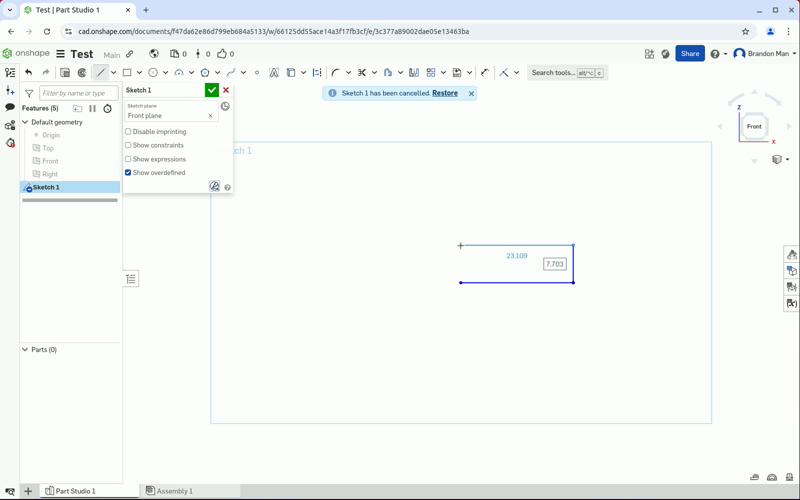
key_up(shift)
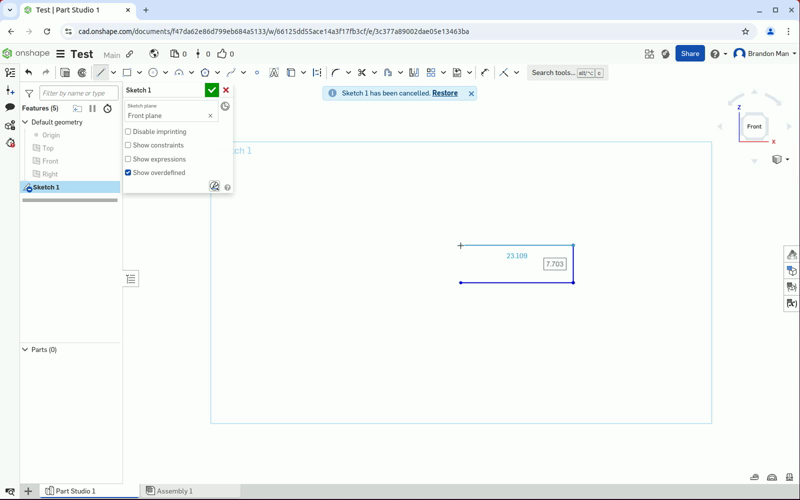
mouse_move(490, 245)
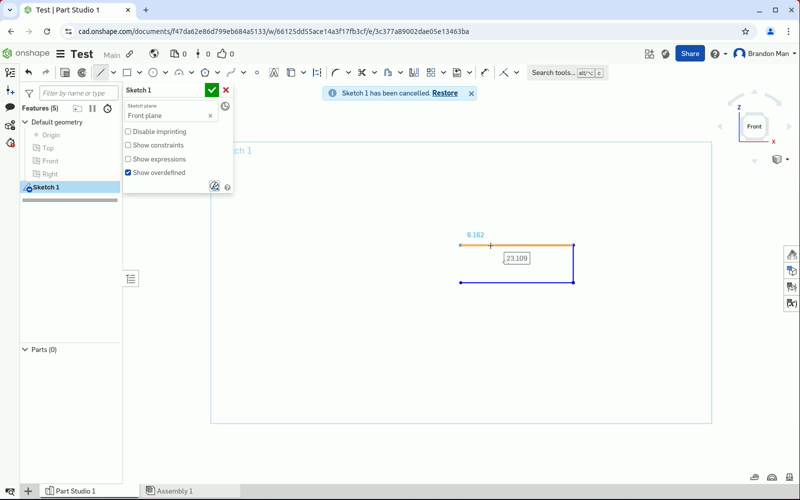
key_down(shift)
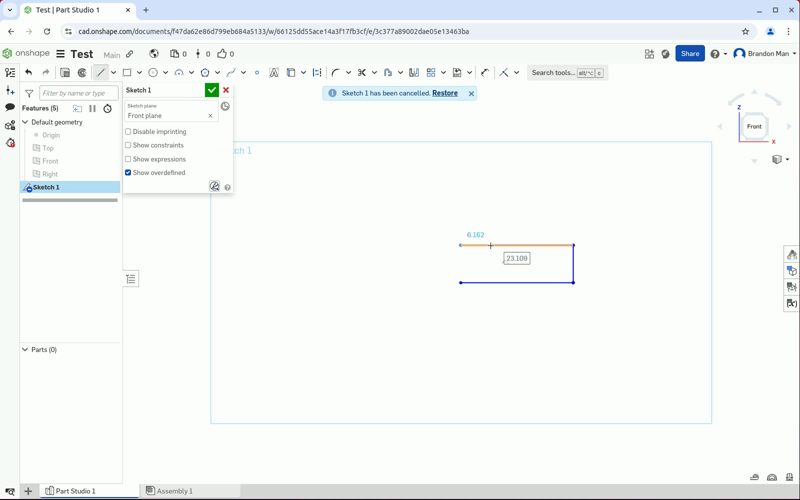
mouse_move(460, 282)
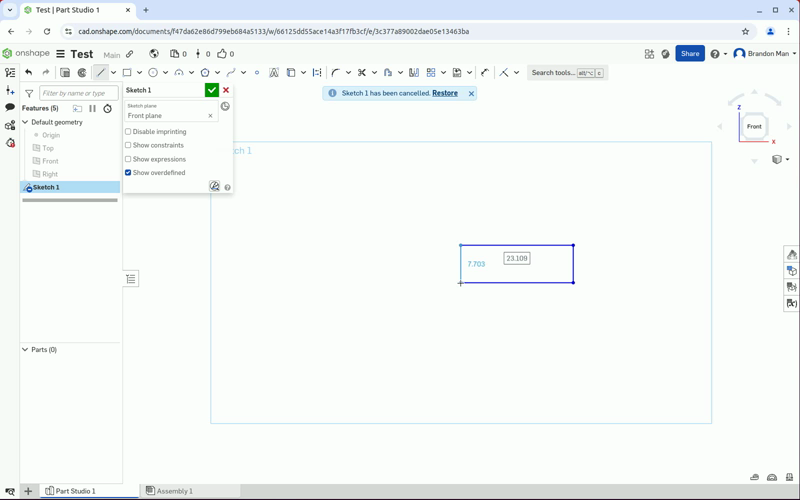
key_up(shift)
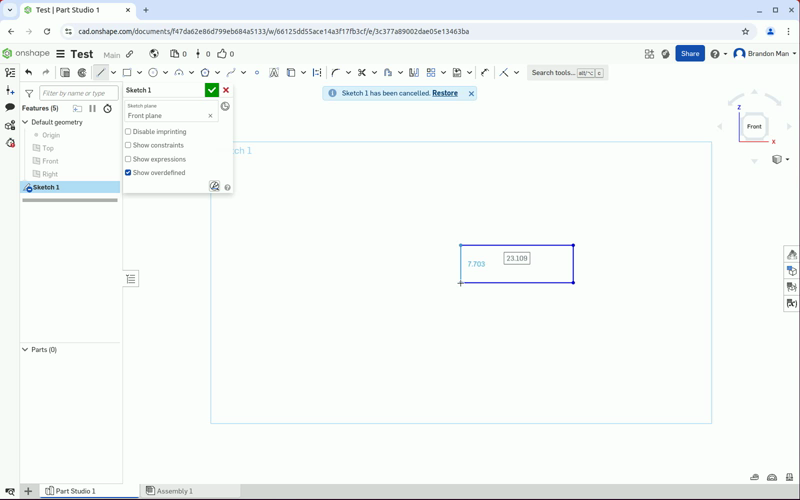
click(460, 282)
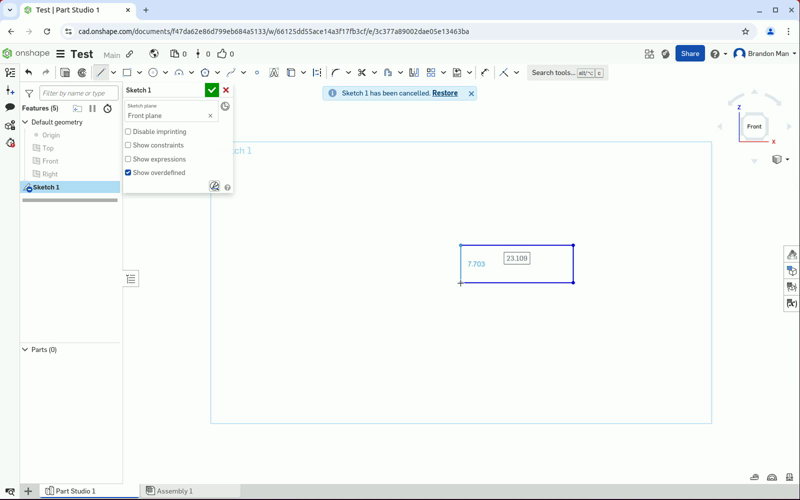
key(esc)
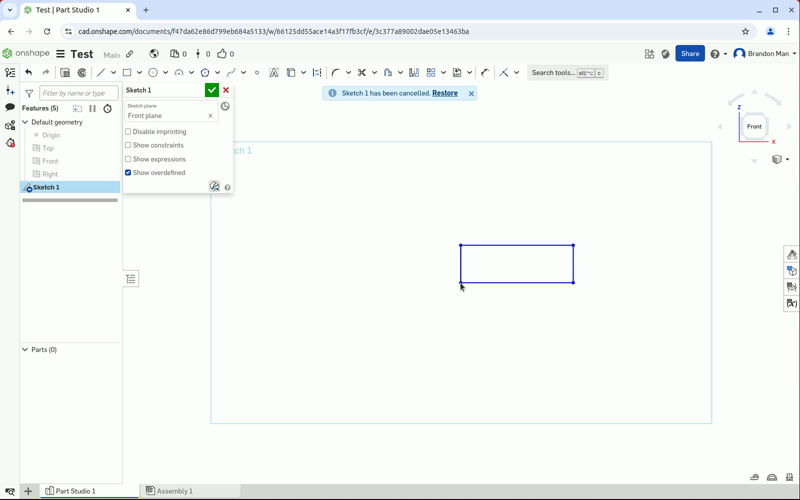
mouse_move(527, 259)
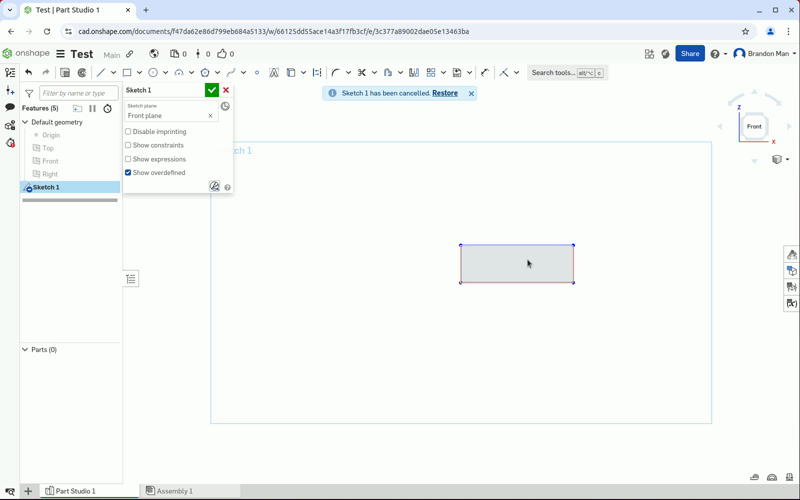
click(527, 259)
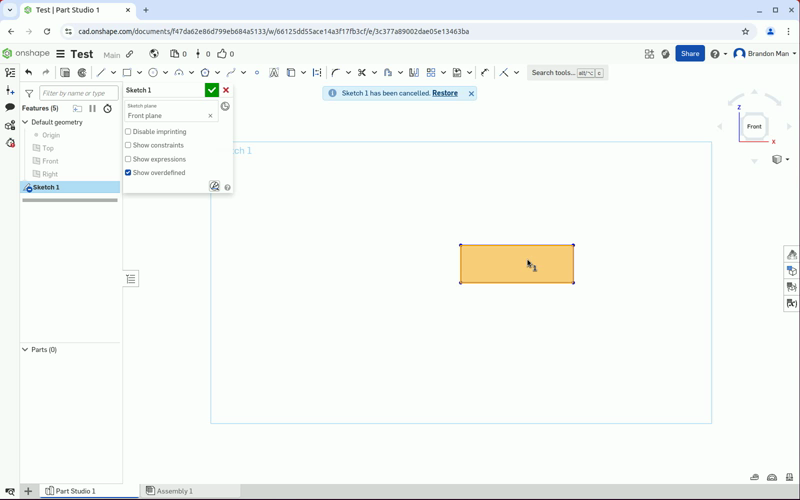
mouse_move(73, 352)
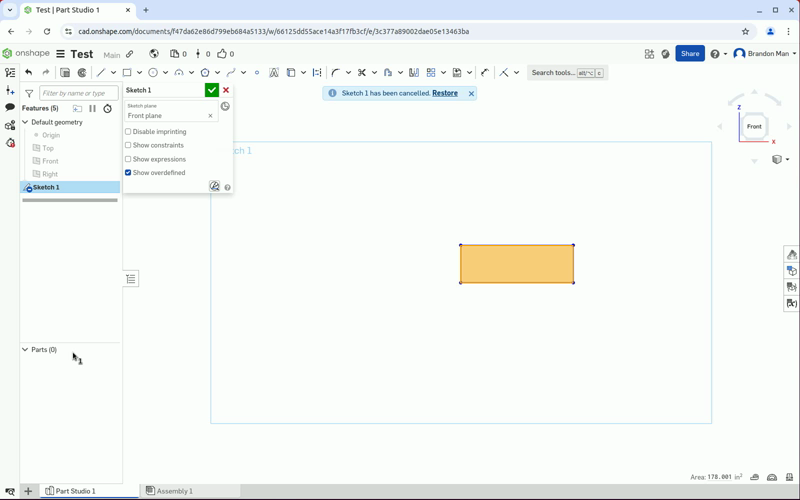
key(shift+y)
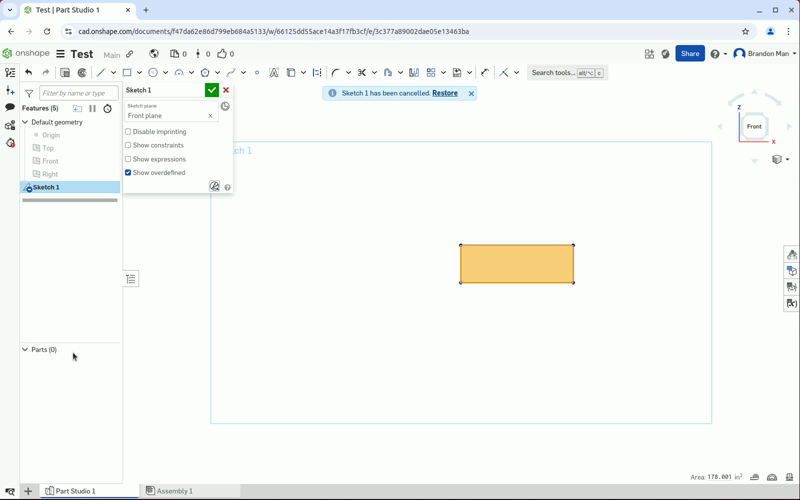
key(shift+e)
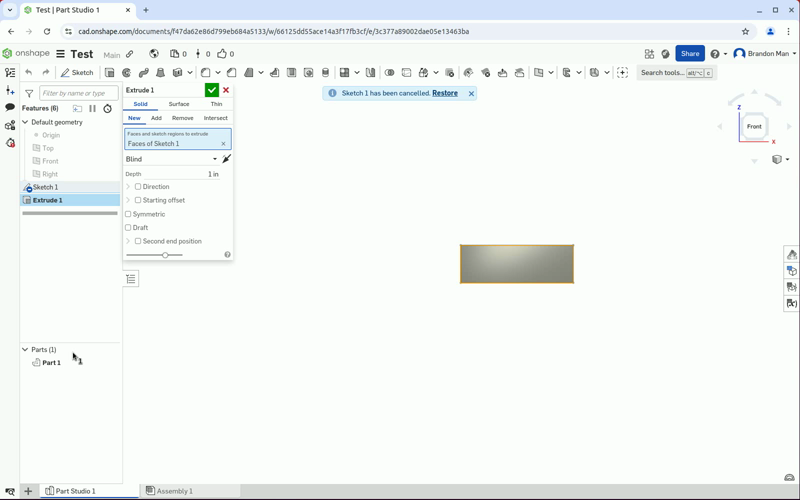
mouse_move(143, 106)
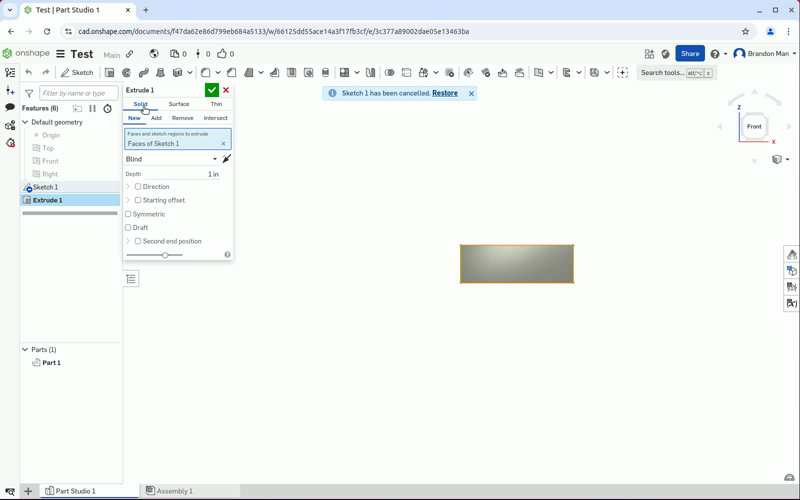
click(143, 106)
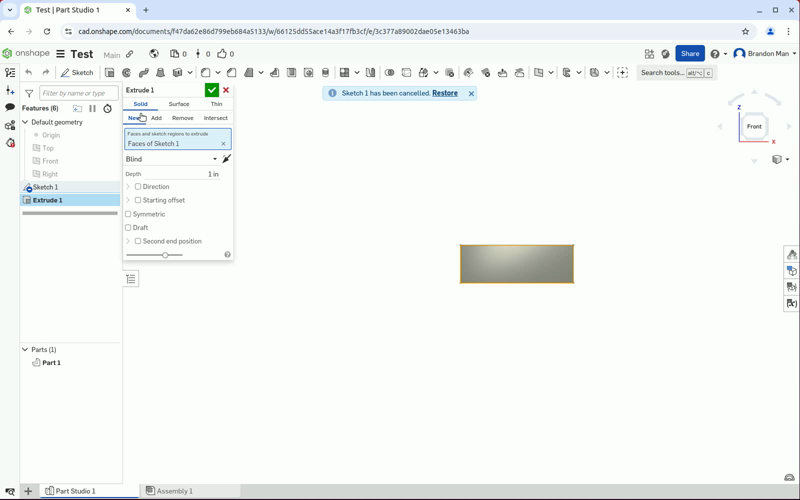
mouse_move(137, 120)
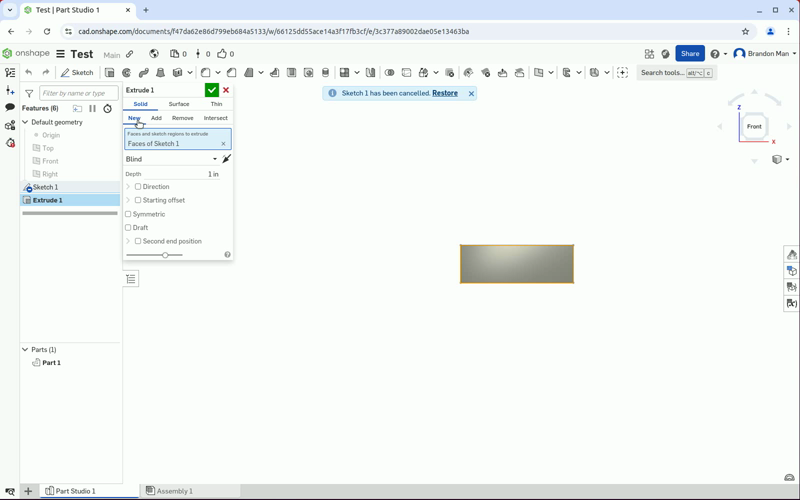
click(137, 120)
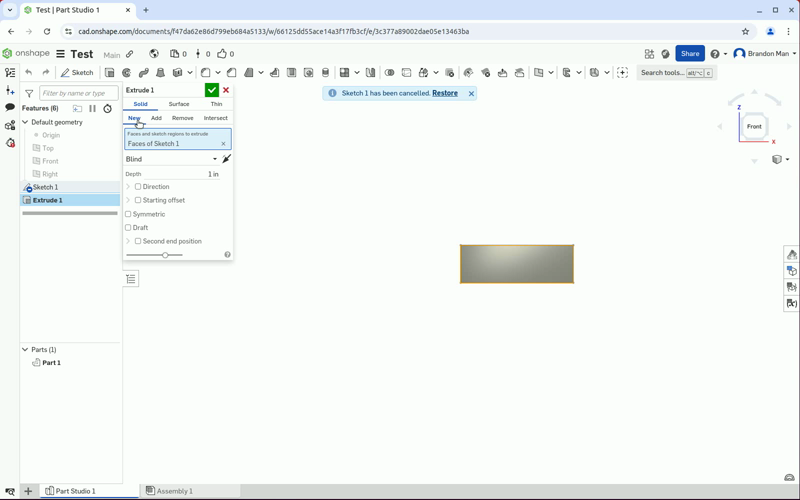
key(tab, 4)
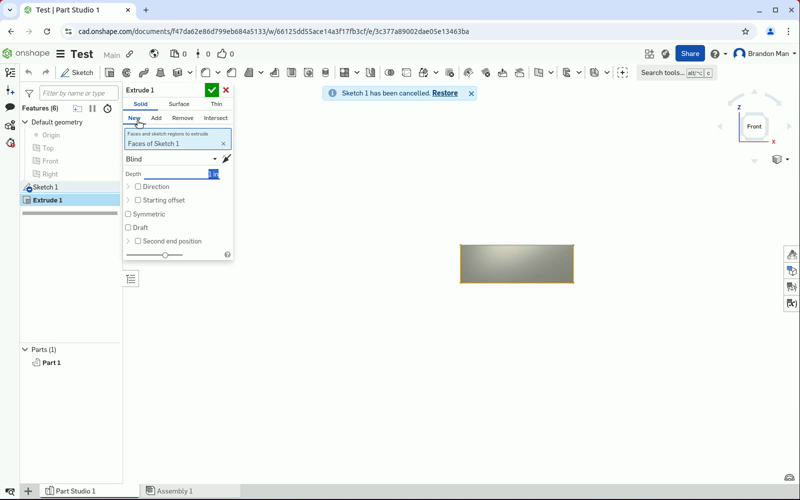
text(11.554)
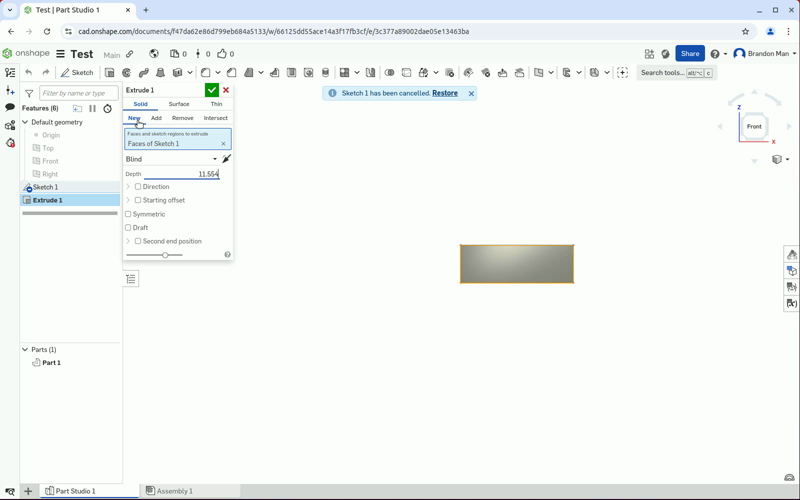
key(enter)
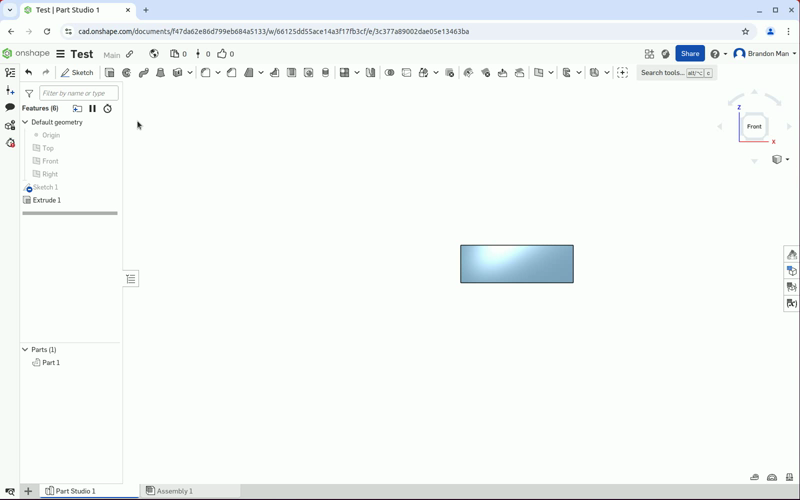
key(shift+h)
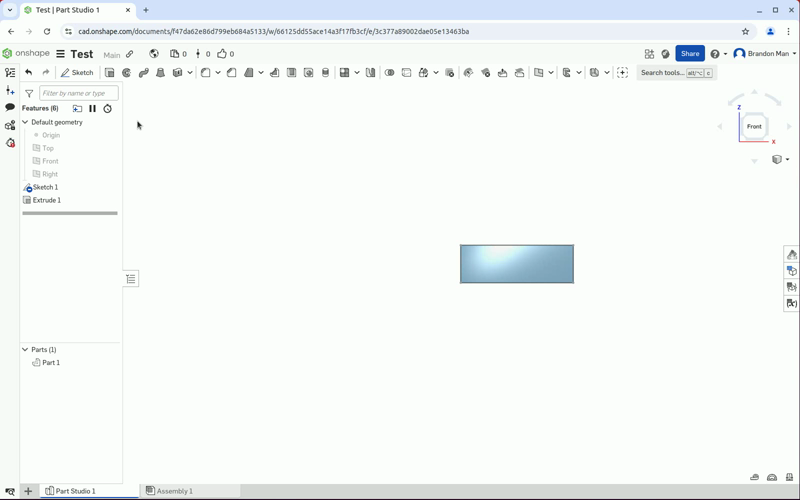
key(shift+h)
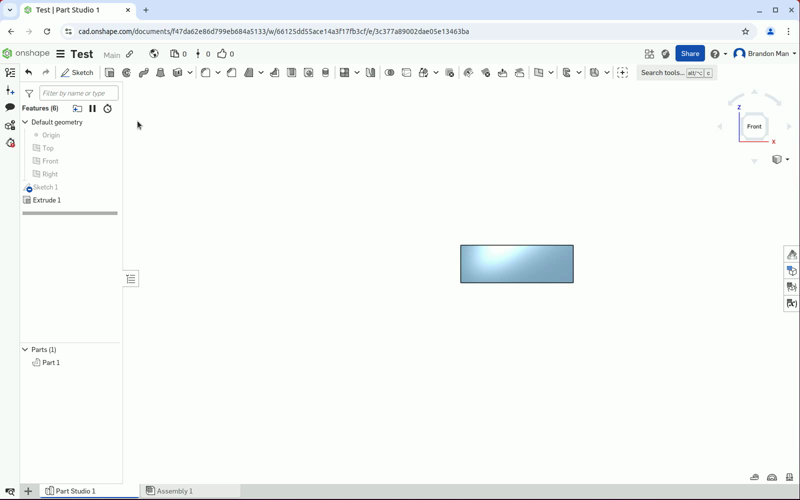
mouse_move(73, 189)
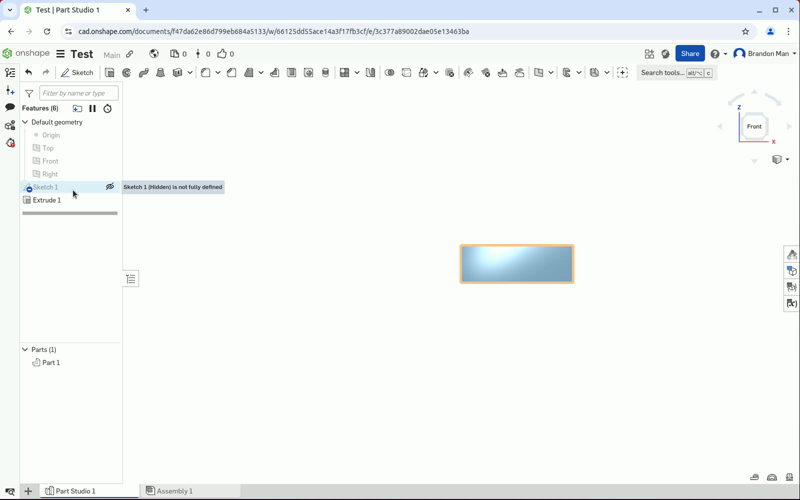
click(73, 189)
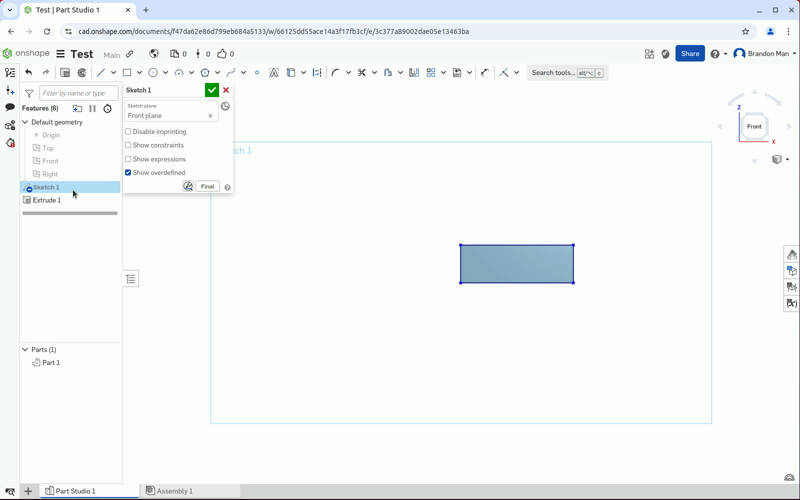
mouse_move(229, 92)
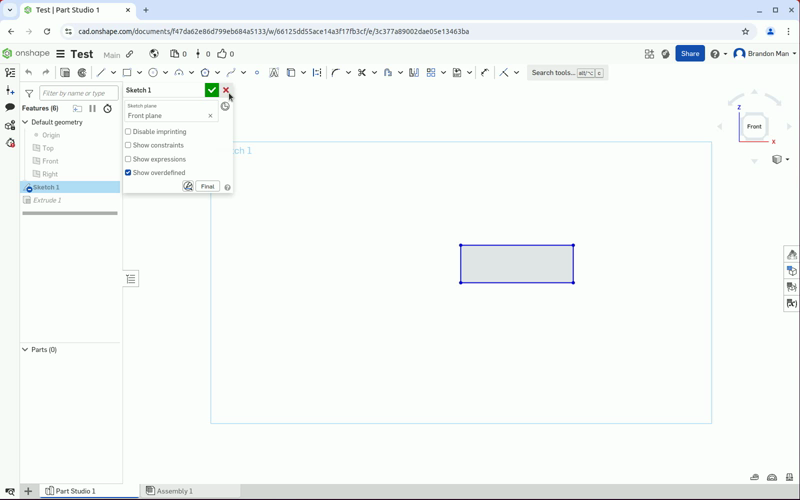
click(229, 92)
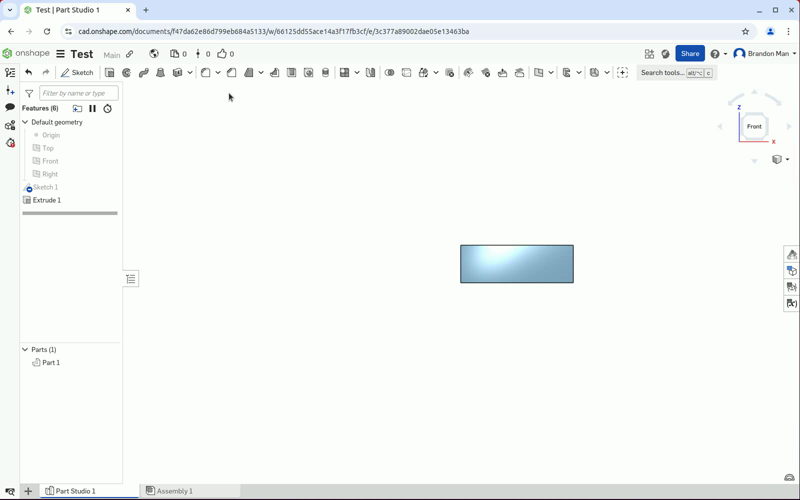
mouse_move(541, 75)
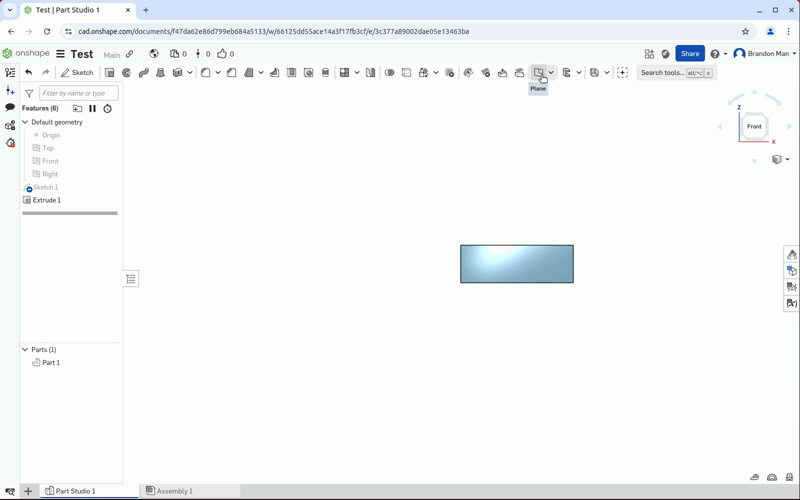
click(541, 75)
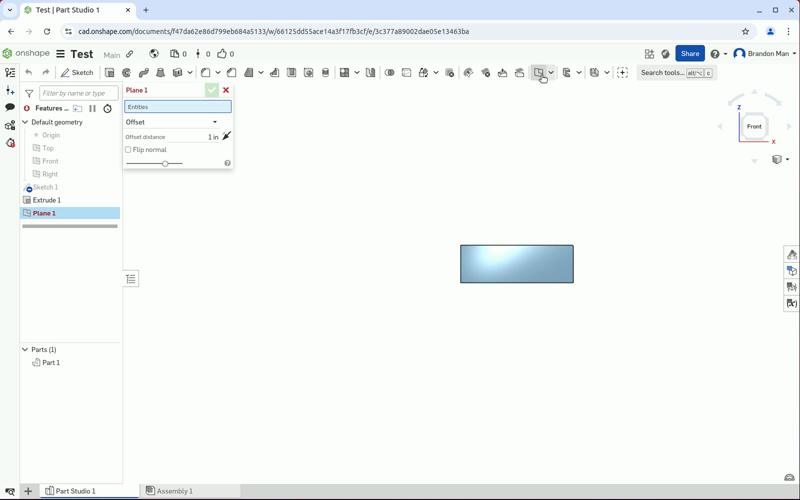
mouse_move(73, 163)
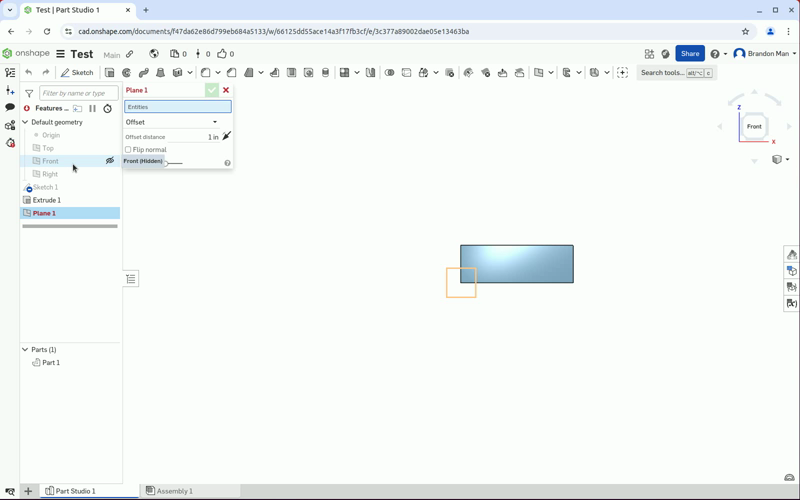
click(73, 163)
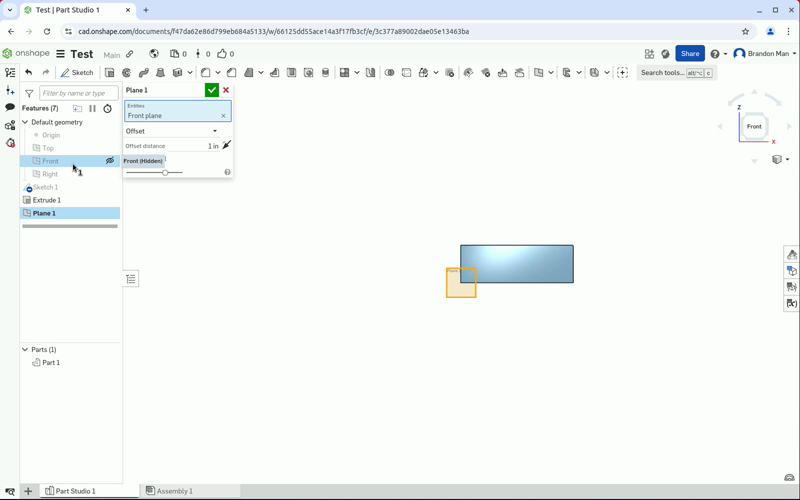
key(tab, 2)
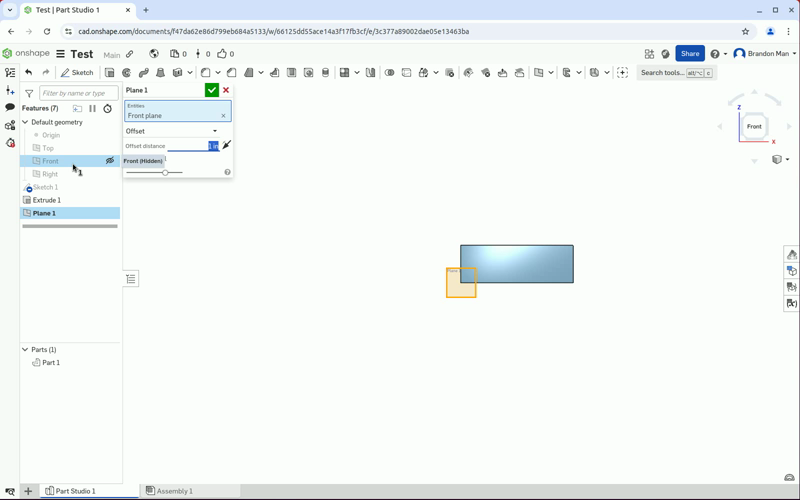
text(11.554)
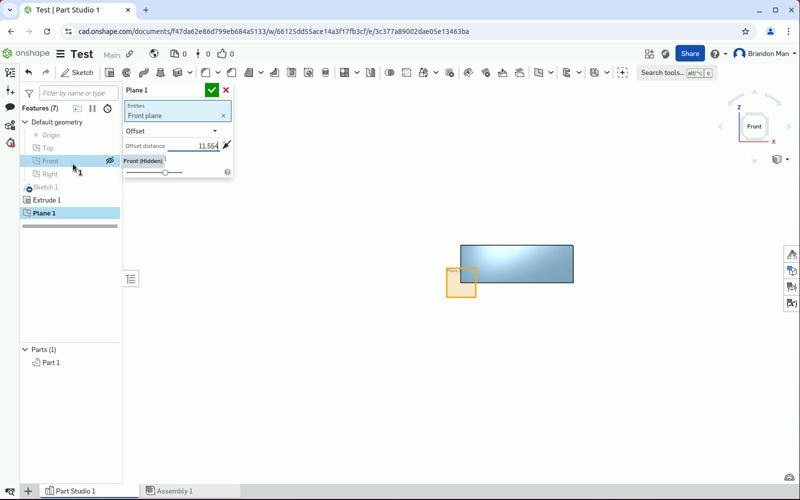
key(enter, 2)
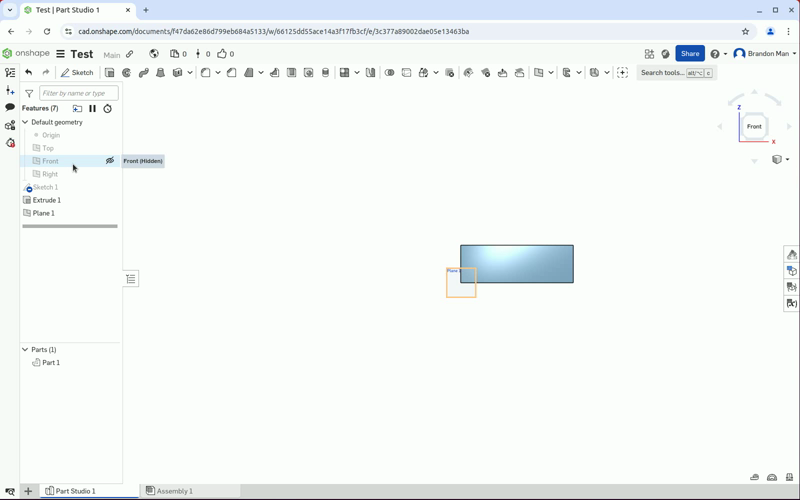
key(shift+s)
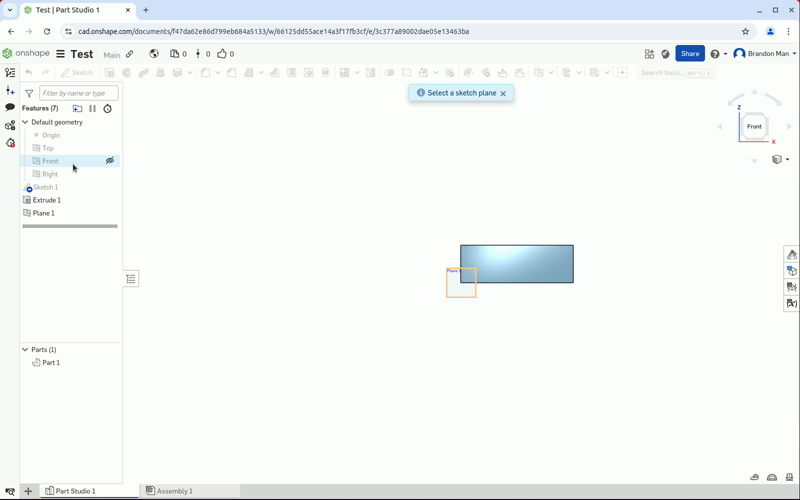
mouse_move(73, 215)
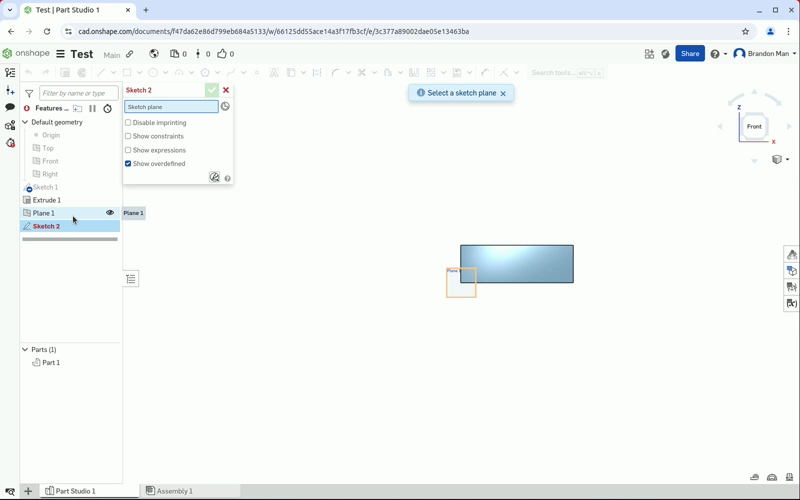
click(73, 215)
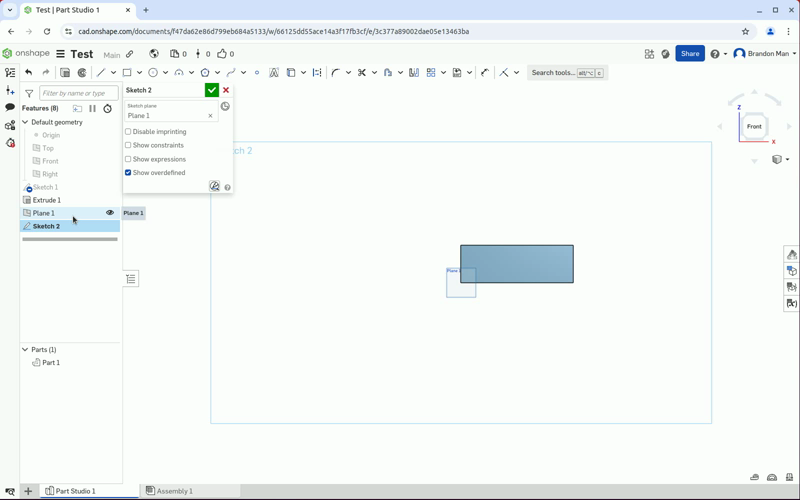
mouse_move(73, 352)
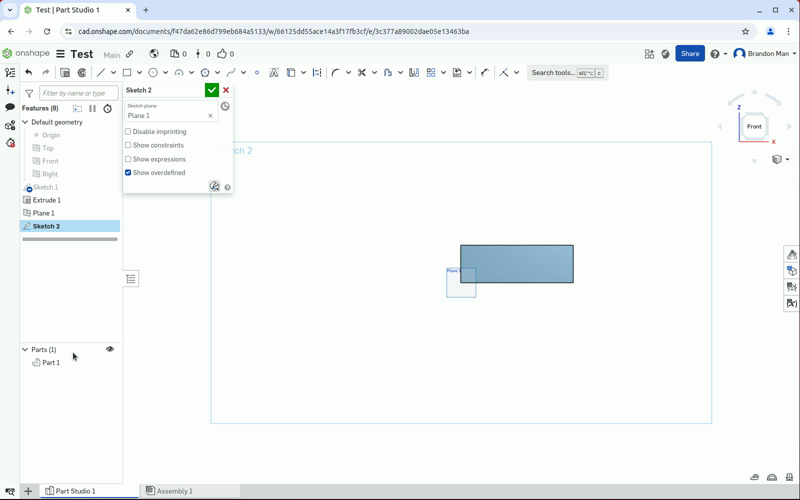
key(y)
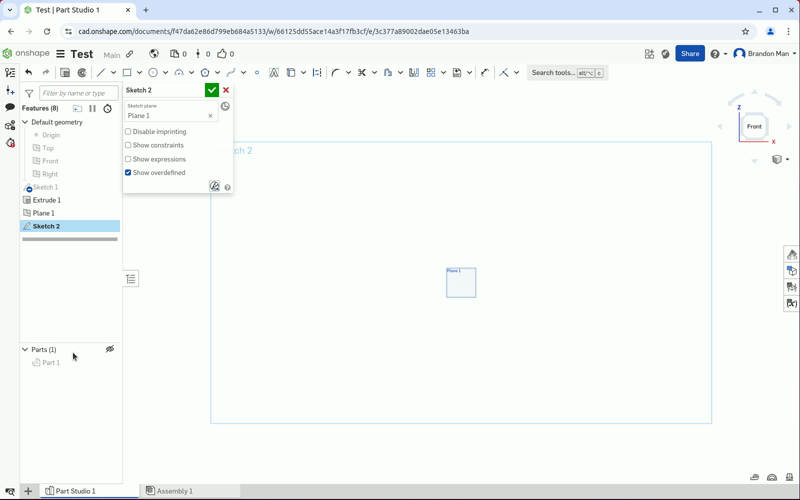
key(l)
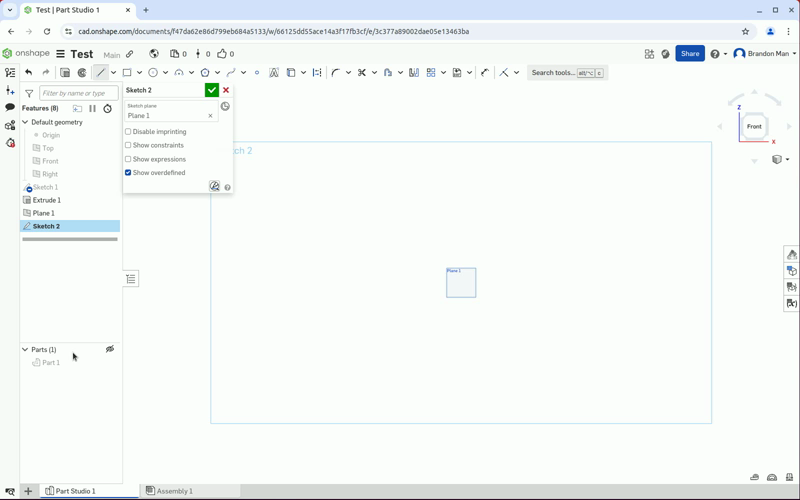
key_down(shift)
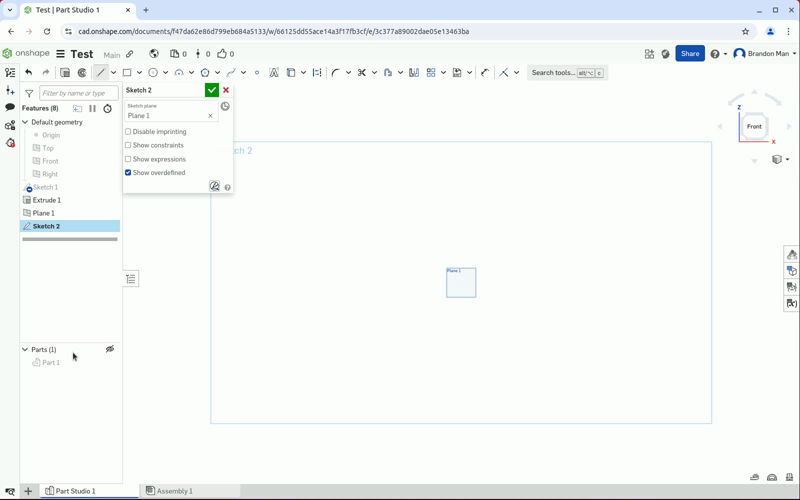
mouse_move(535, 264)
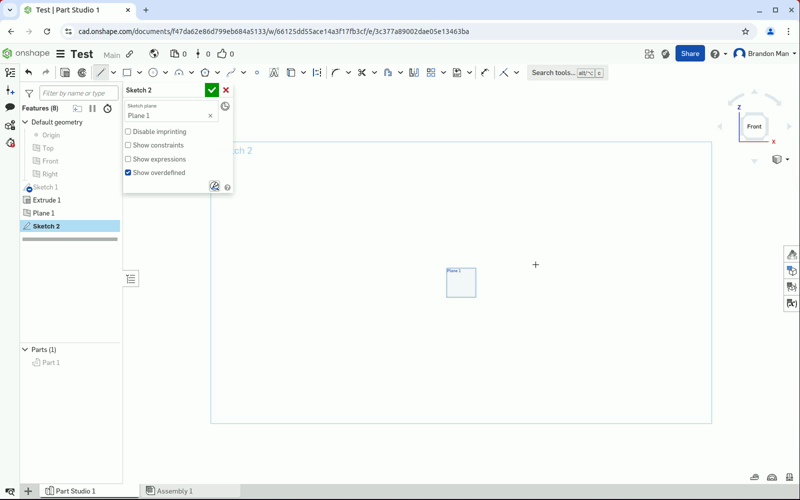
click(535, 264)
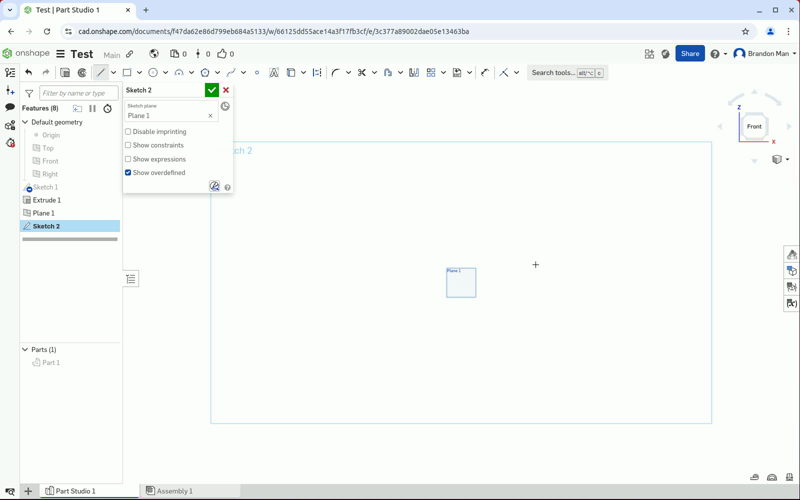
key_up(shift)
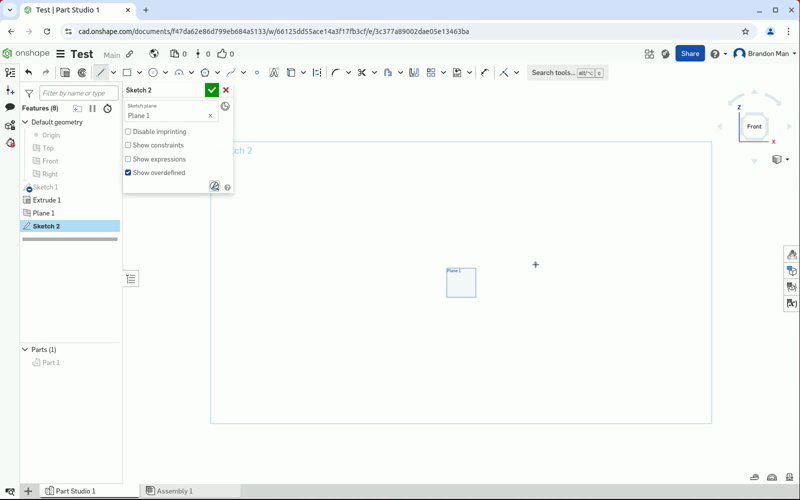
key_down(shift)
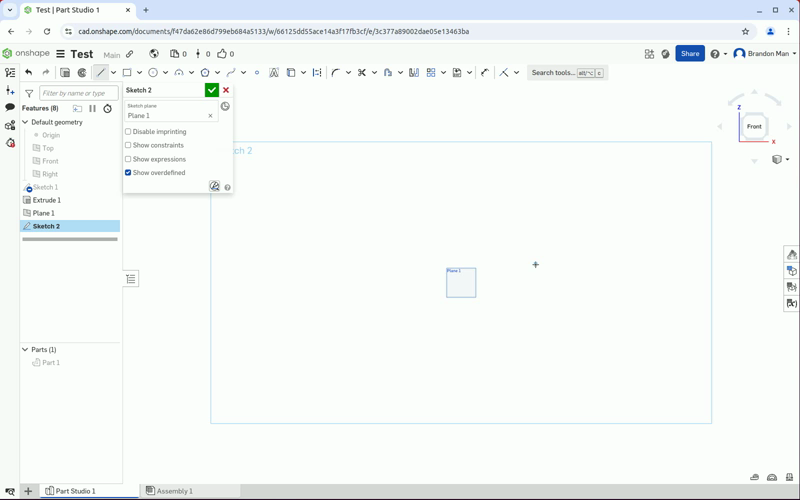
mouse_move(565, 264)
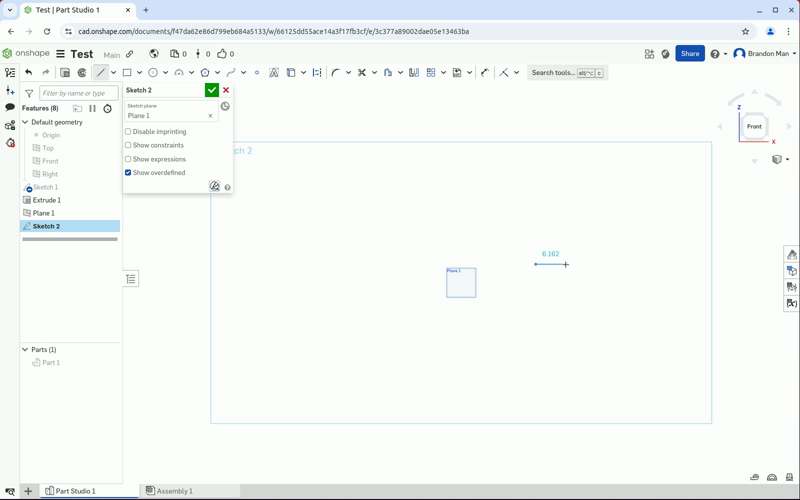
mouse_move(555, 264)
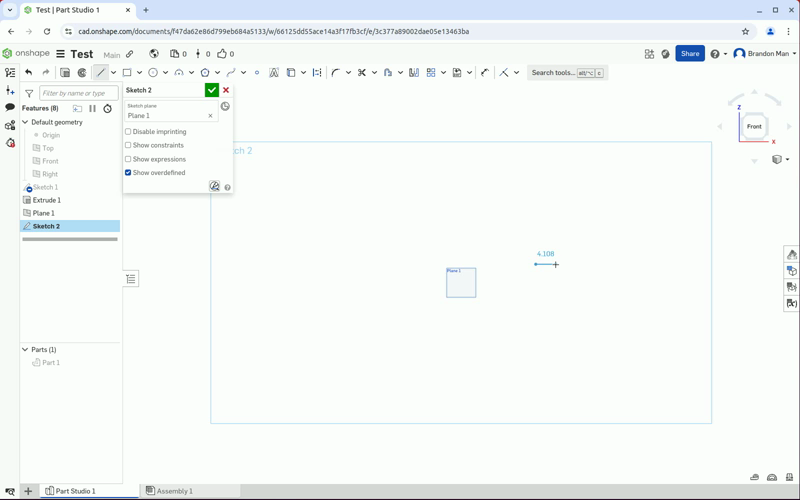
click(555, 264)
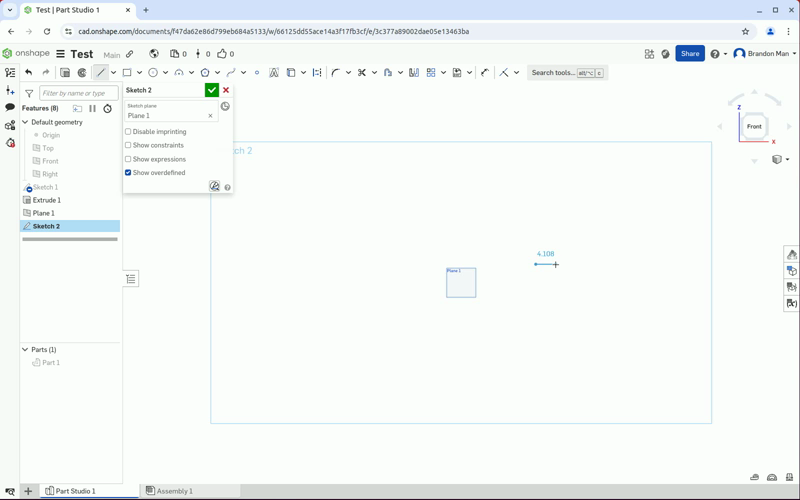
key_up(shift)
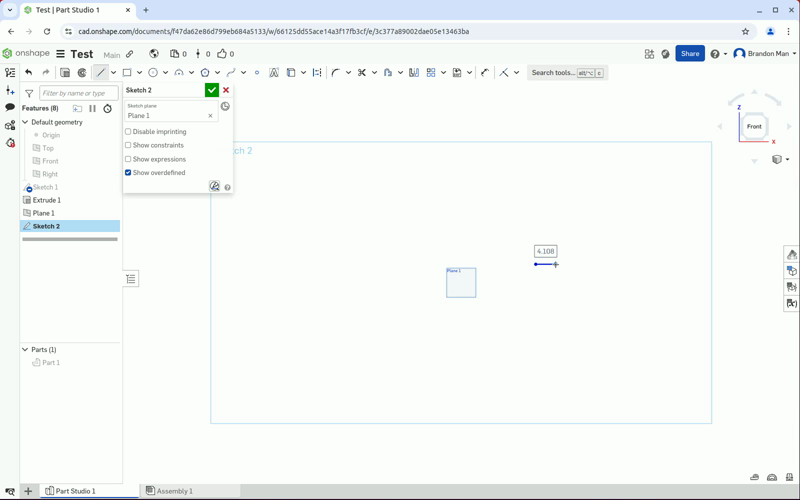
key_down(shift)
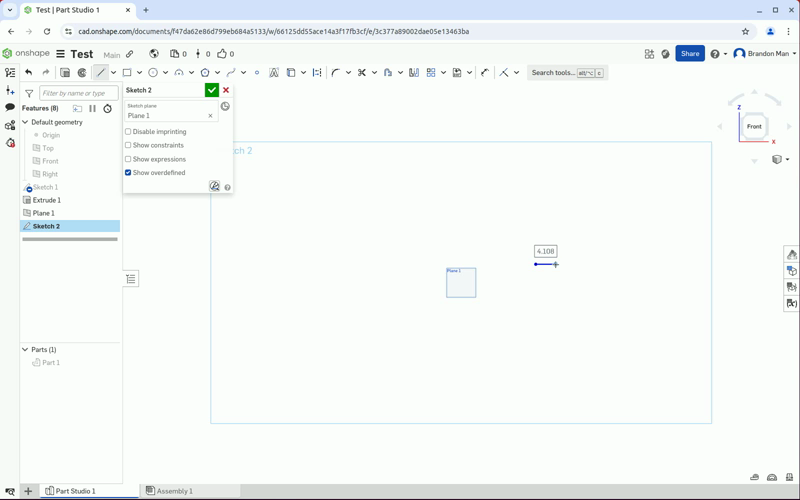
mouse_move(585, 264)
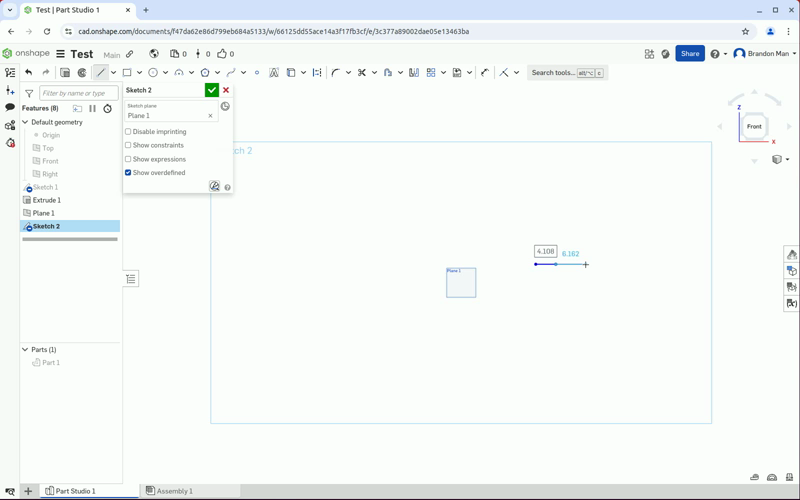
mouse_move(555, 244)
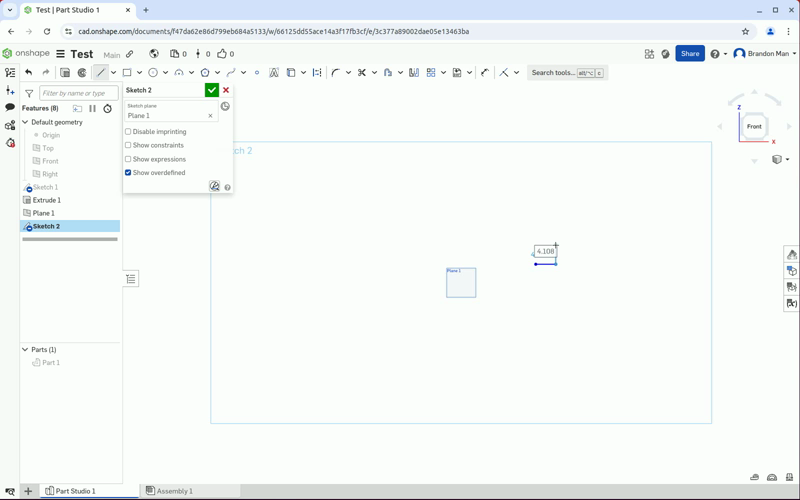
click(555, 244)
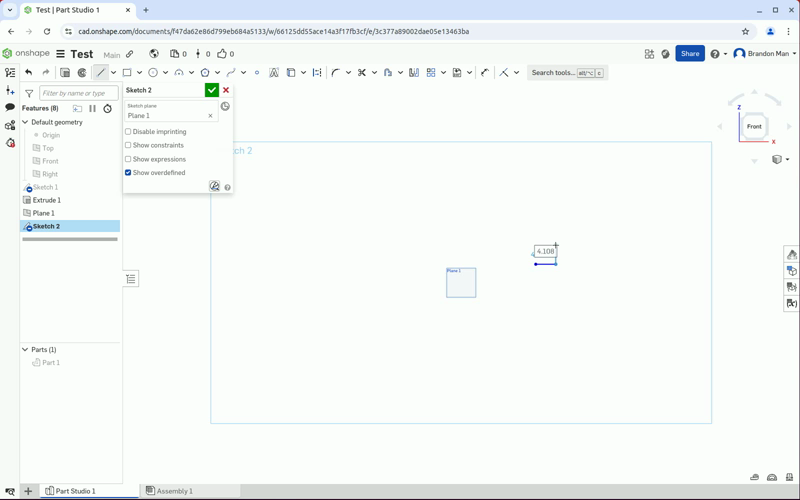
key_up(shift)
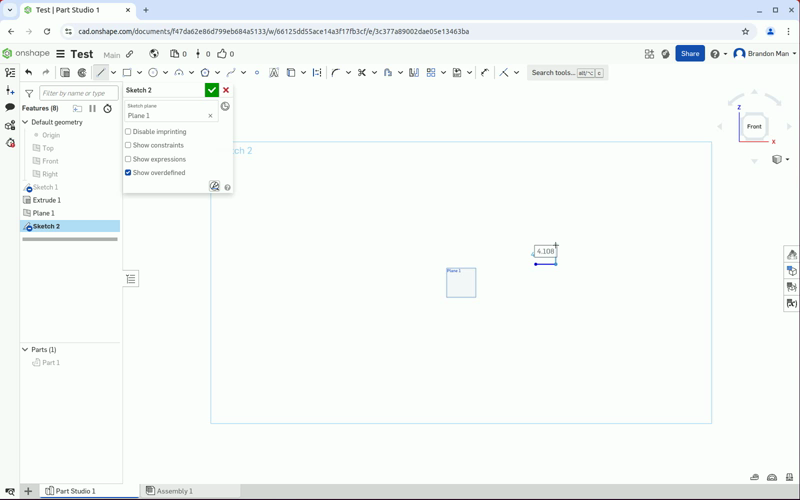
key_down(shift)
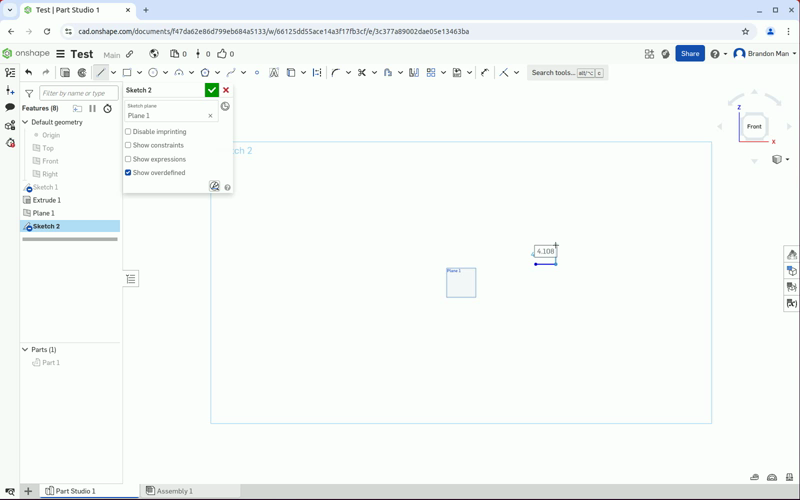
mouse_move(585, 244)
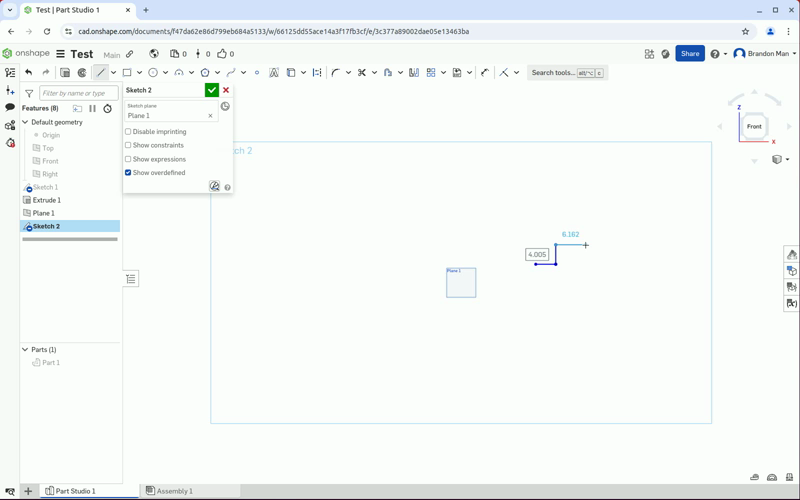
mouse_move(535, 244)
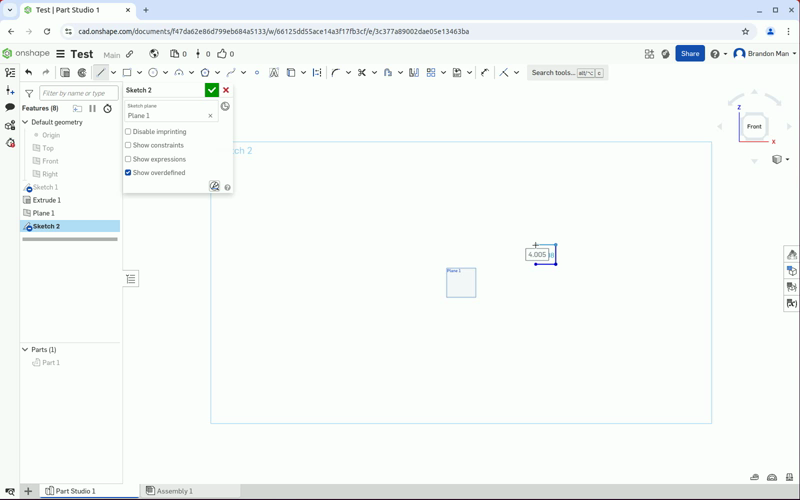
click(535, 244)
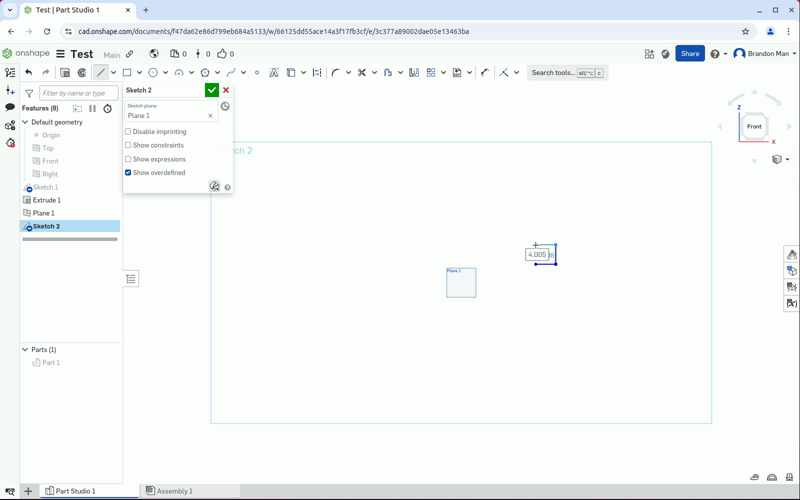
key_up(shift)
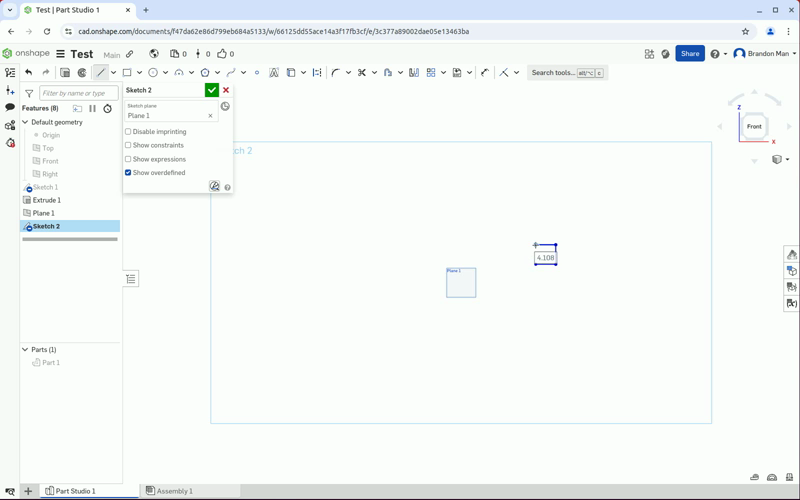
mouse_move(565, 244)
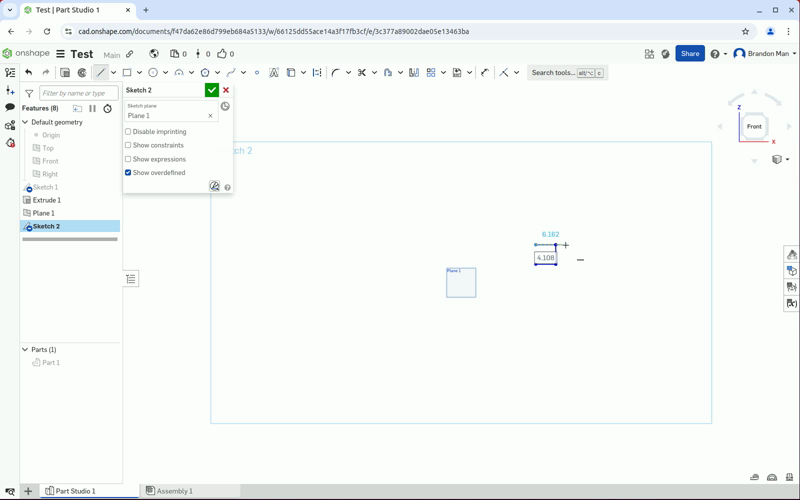
key_down(shift)
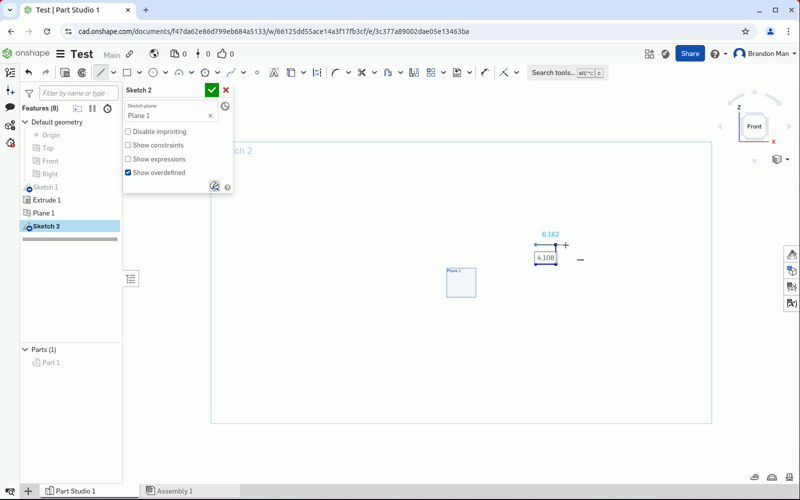
mouse_move(535, 264)
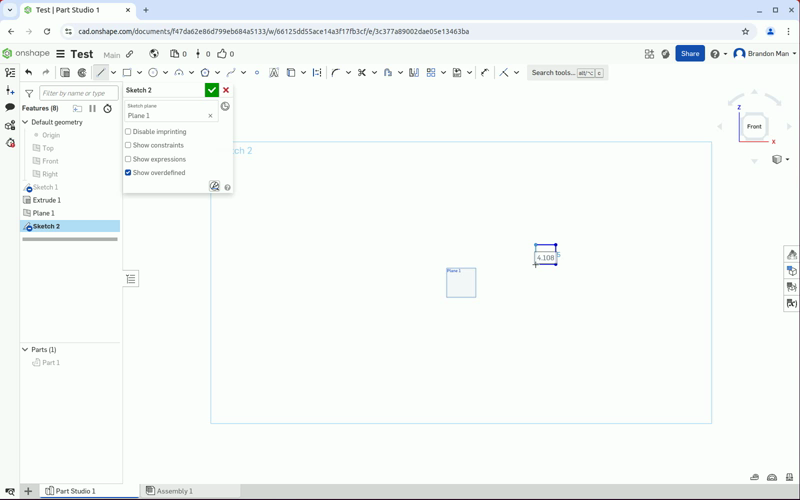
key_up(shift)
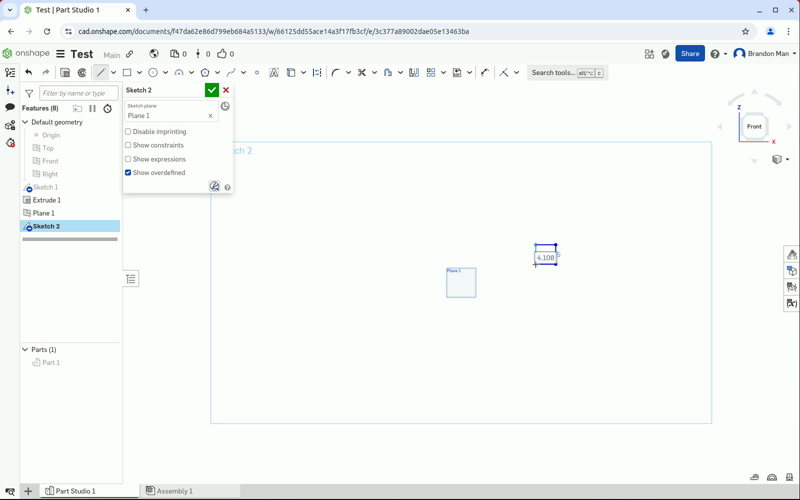
click(535, 264)
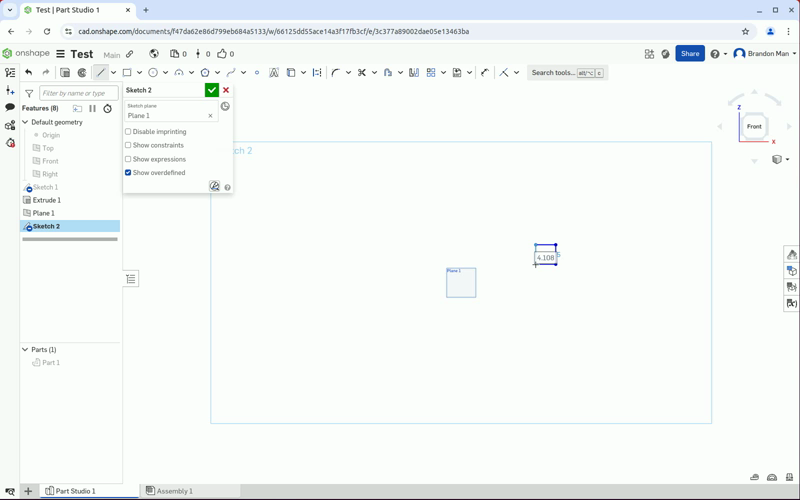
key(esc)
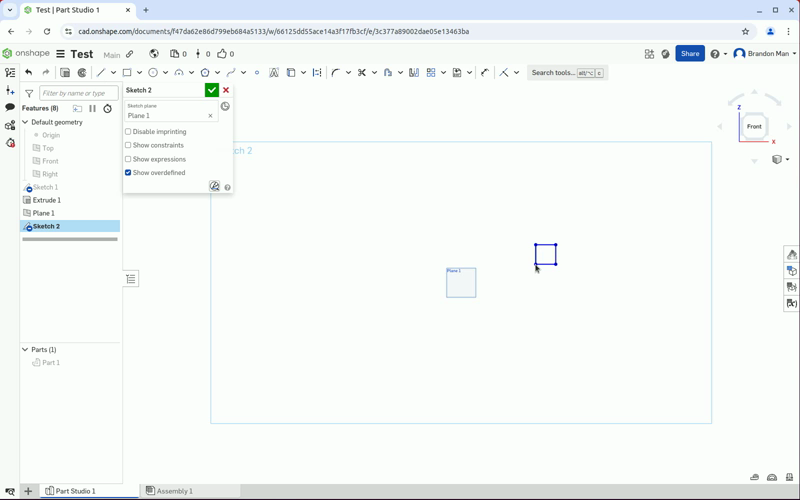
mouse_move(545, 260)
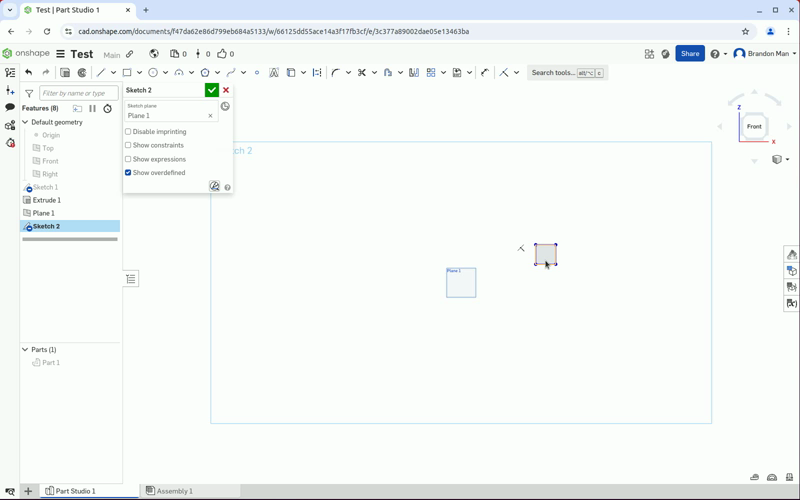
scroll(6)
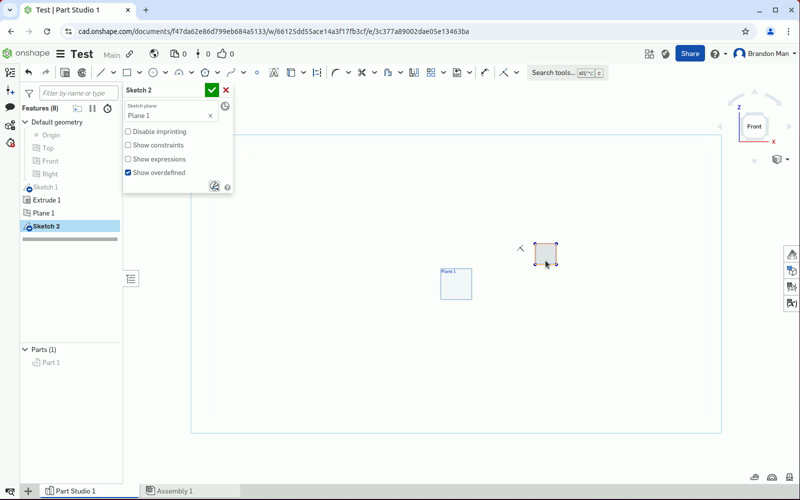
scroll(6)
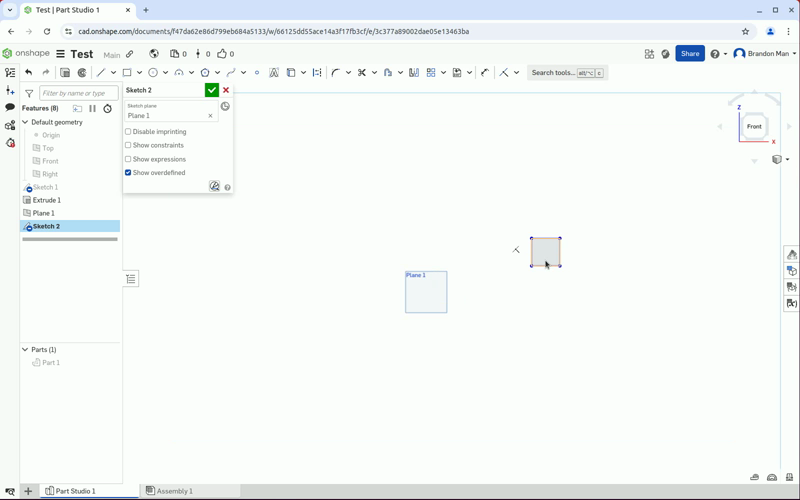
scroll(6)
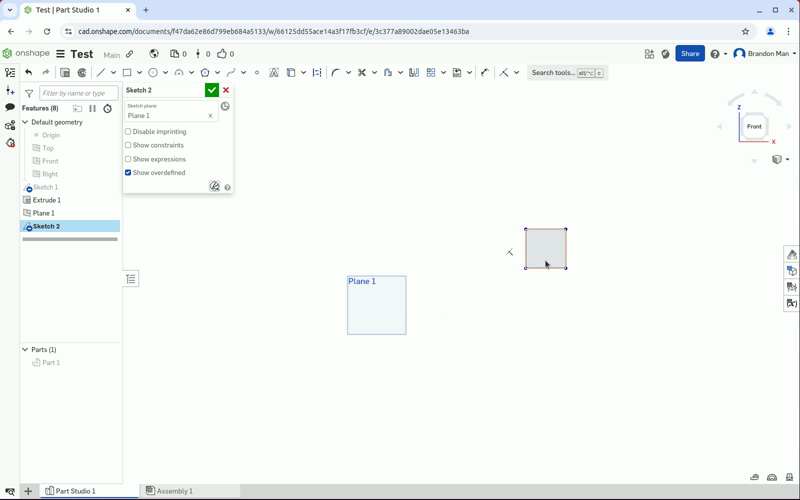
scroll(6)
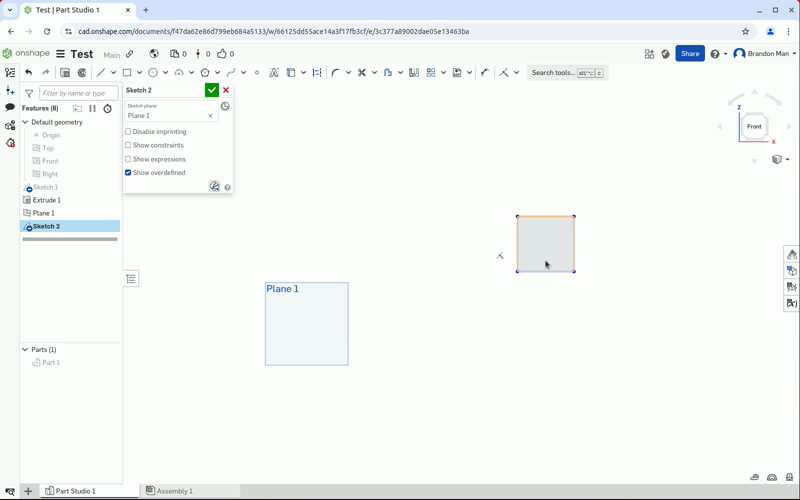
scroll(6)
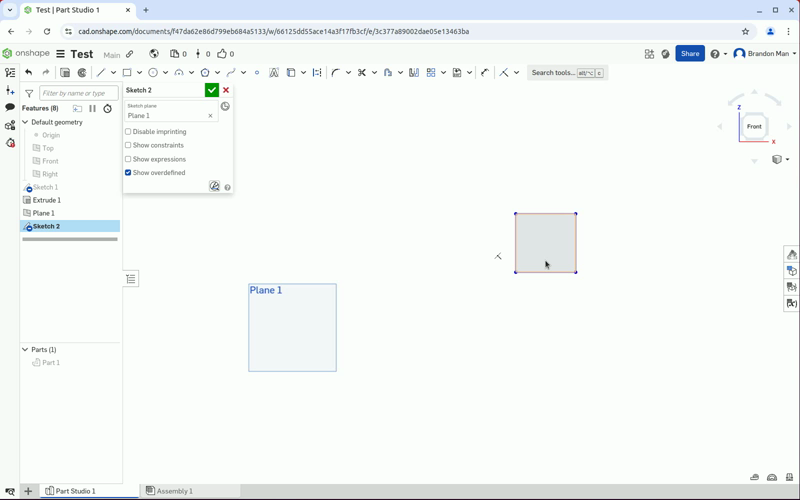
scroll(6)
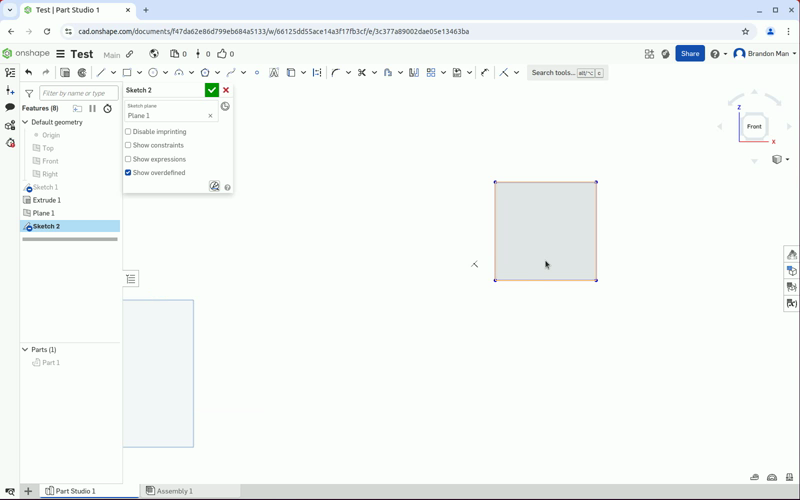
scroll(6)
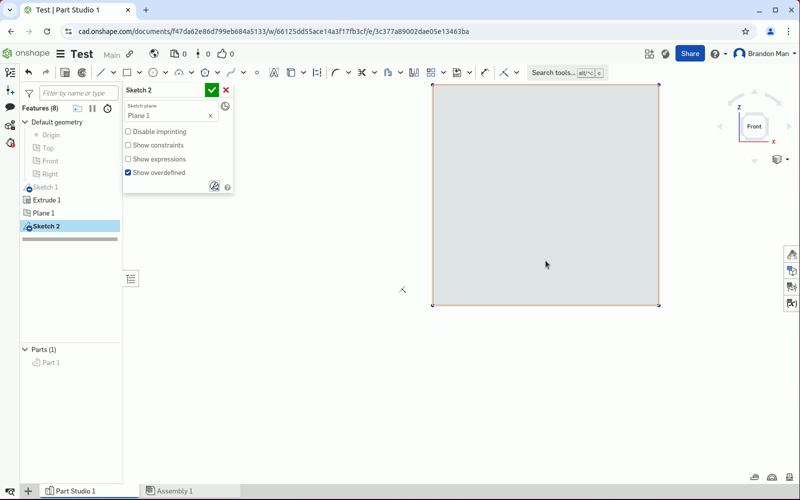
click(545, 260)
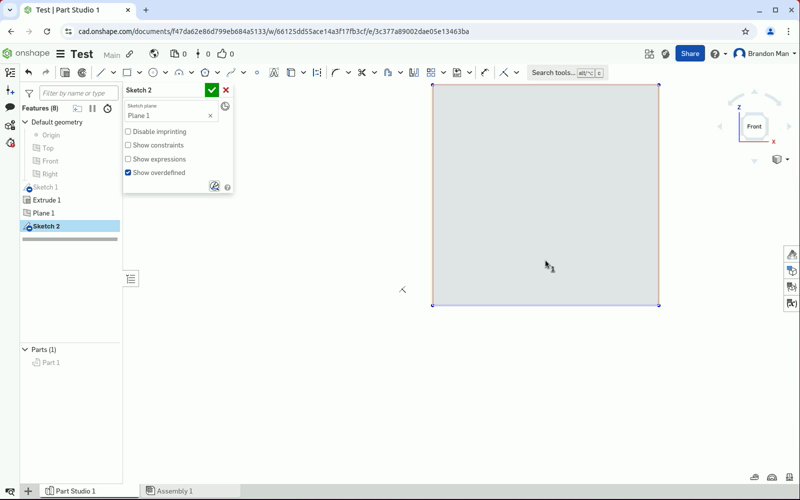
scroll(-6)
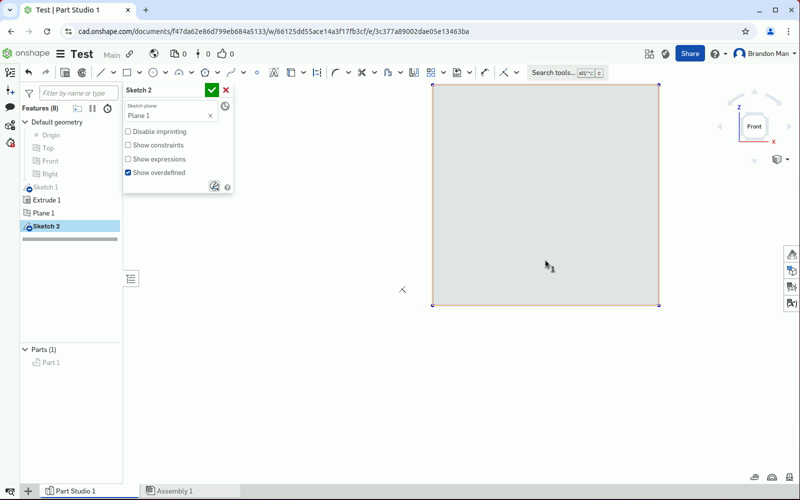
scroll(-6)
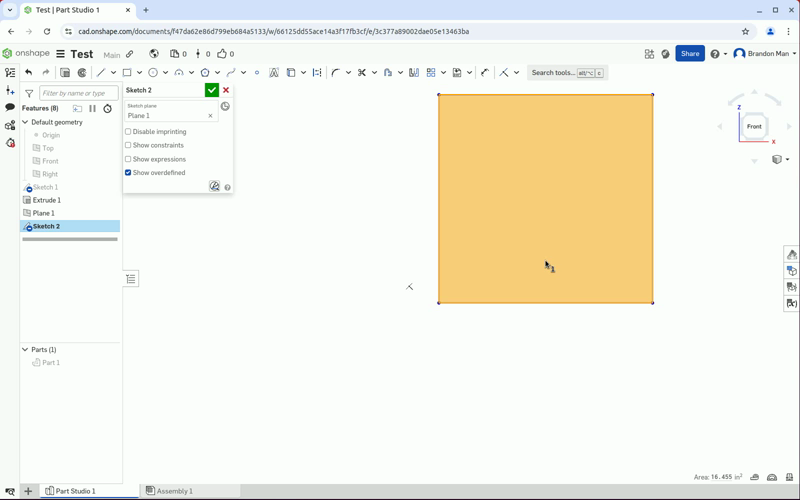
scroll(-6)
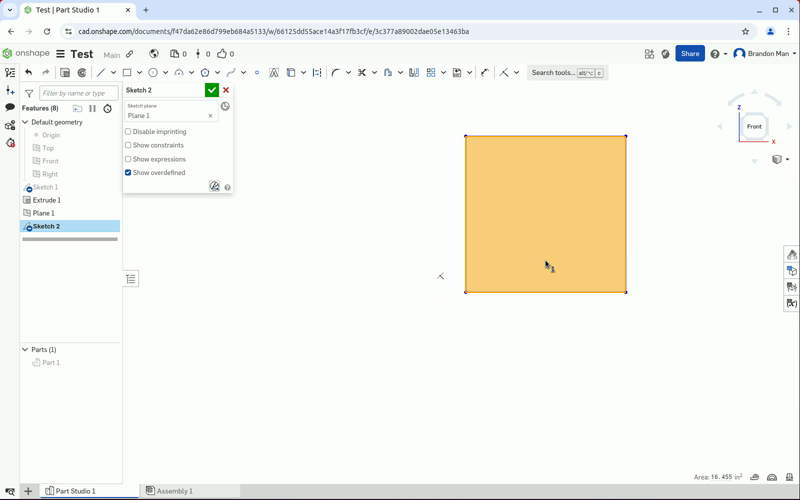
scroll(-6)
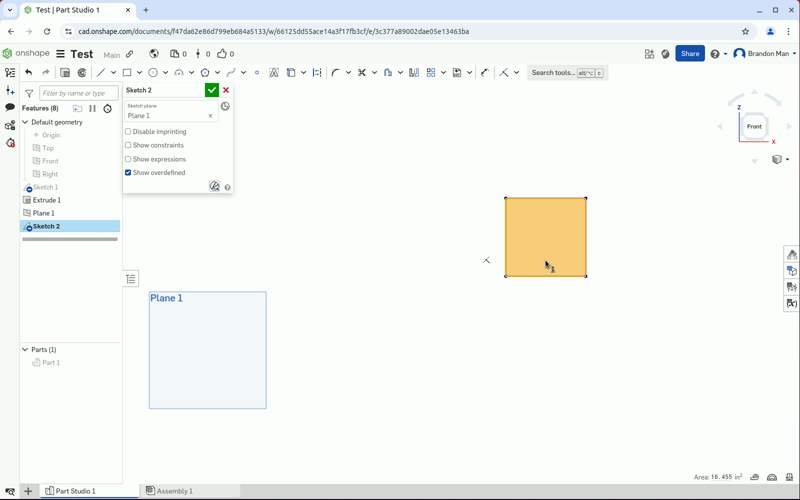
scroll(-6)
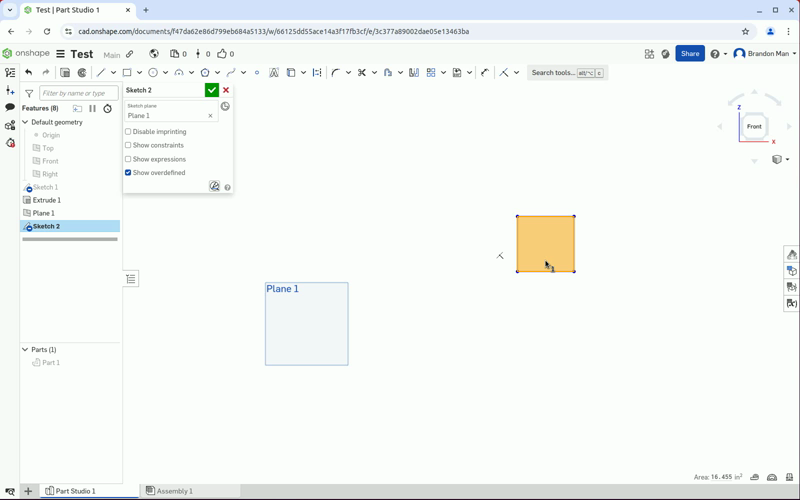
scroll(-6)
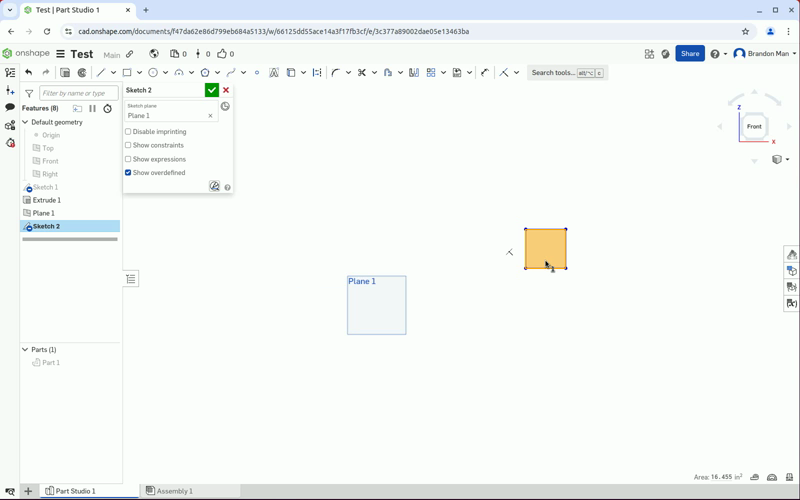
scroll(-6)
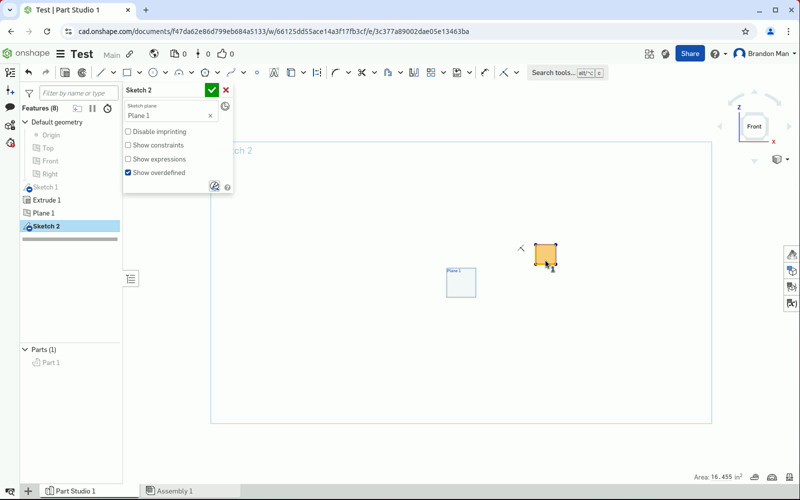
mouse_move(73, 352)
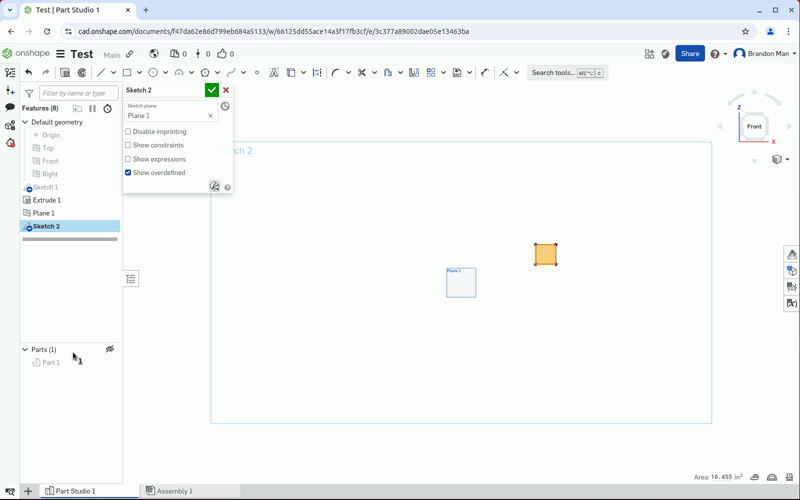
key(shift+y)
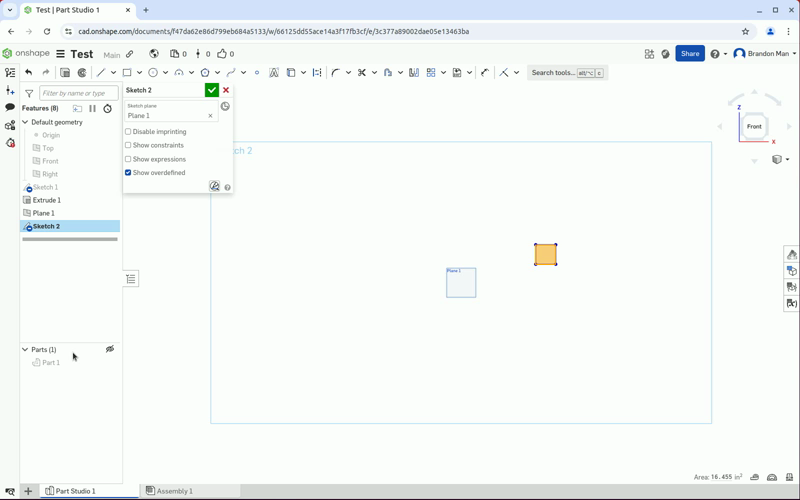
key(shift+e)
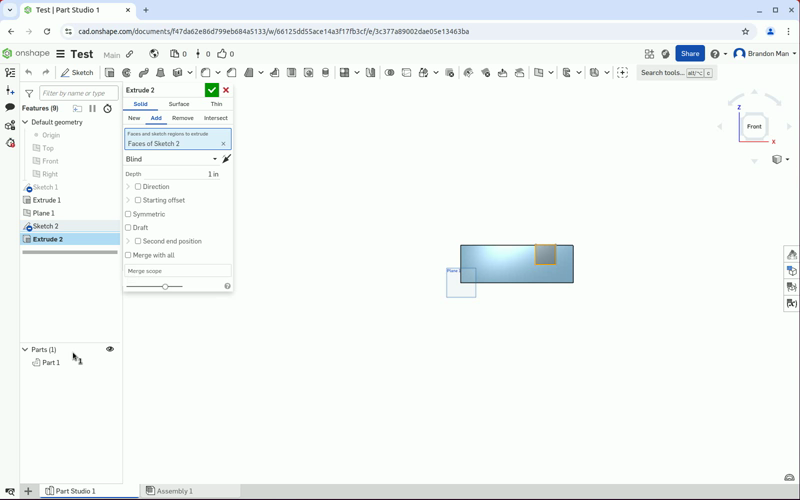
mouse_move(143, 106)
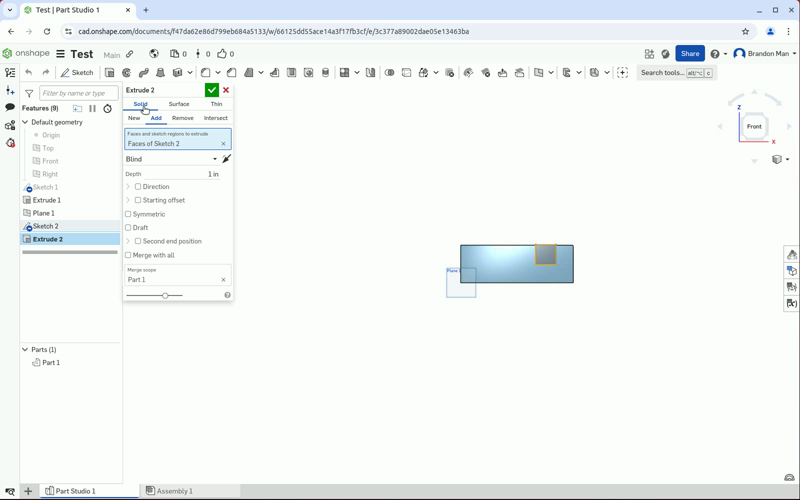
click(143, 106)
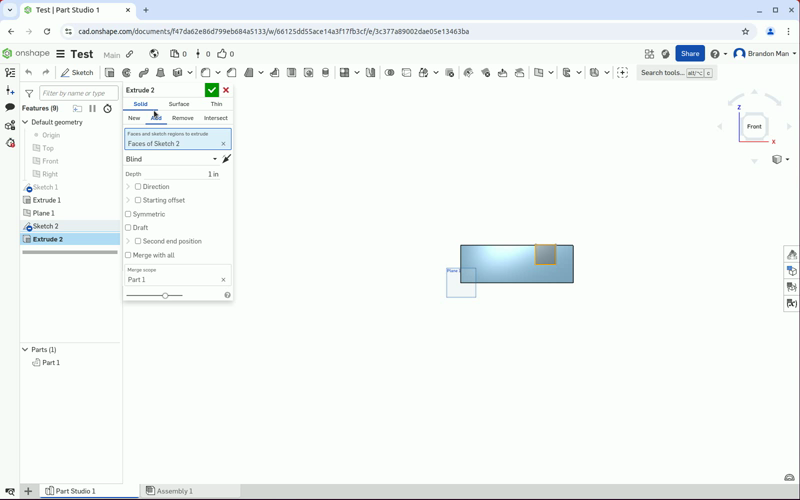
mouse_move(186, 120)
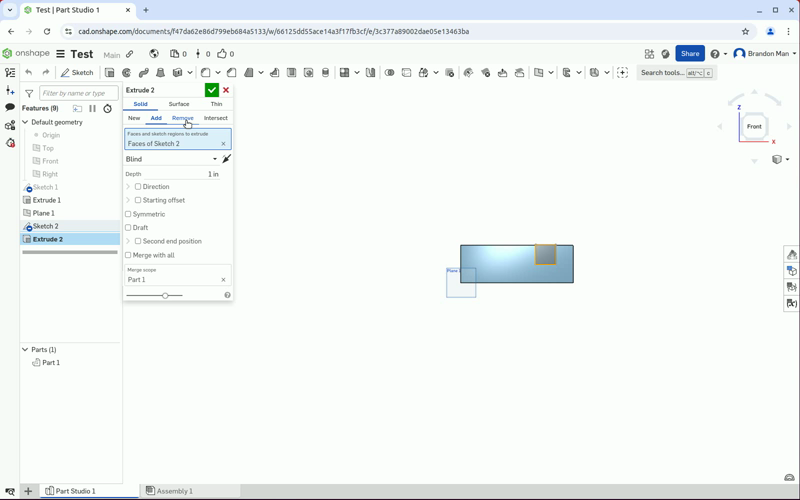
click(186, 120)
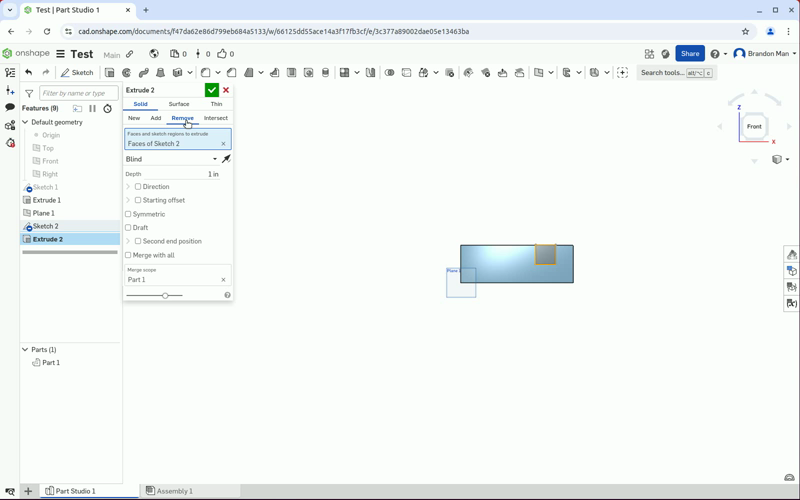
key(tab, 4)
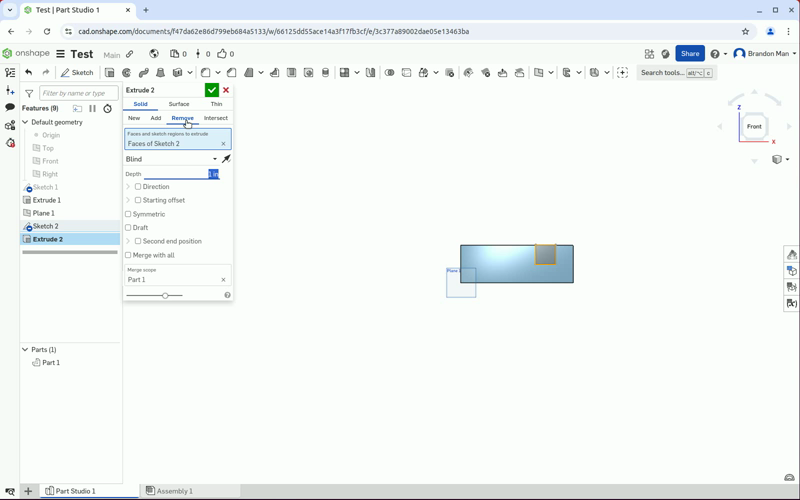
text(11.554)
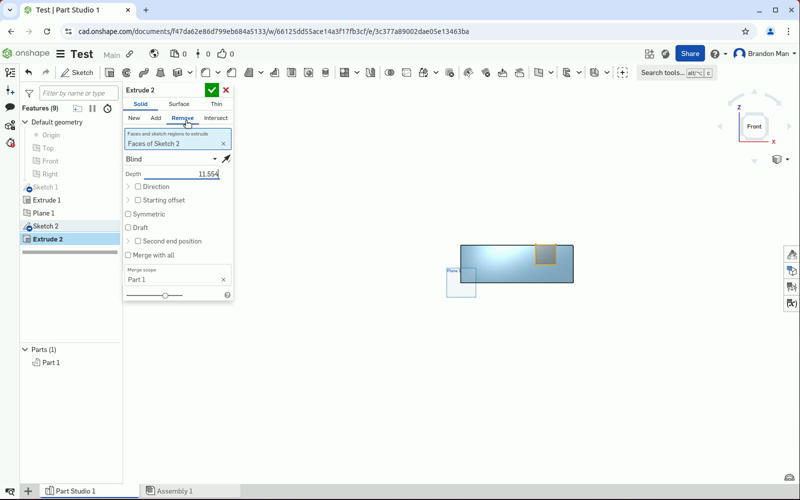
key(tab, 6)
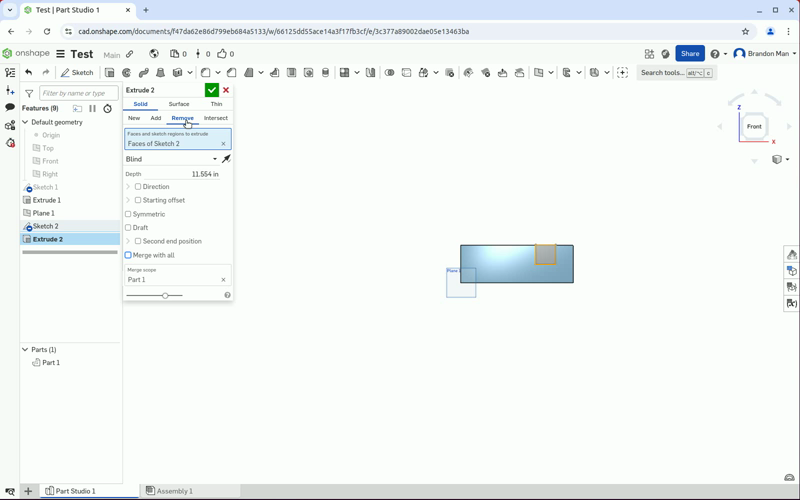
key(space)
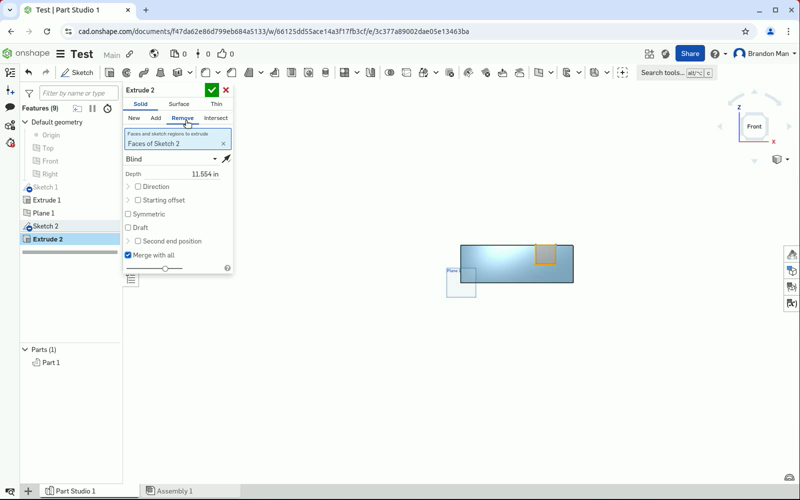
key(enter)
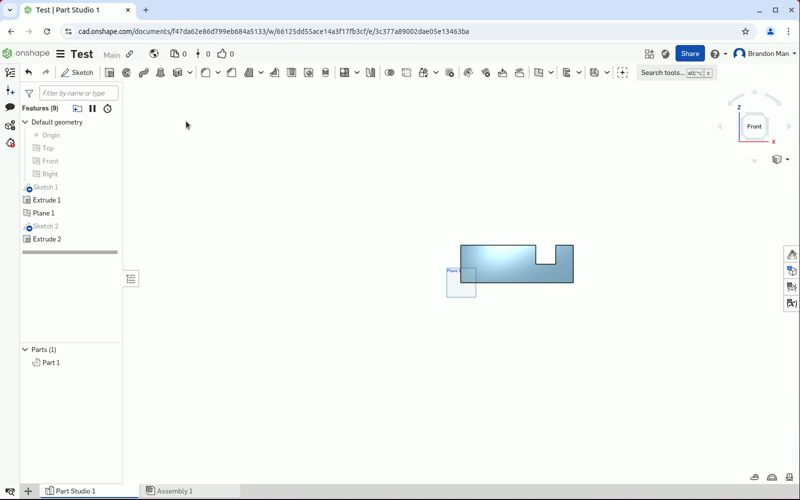
key(shift+h)
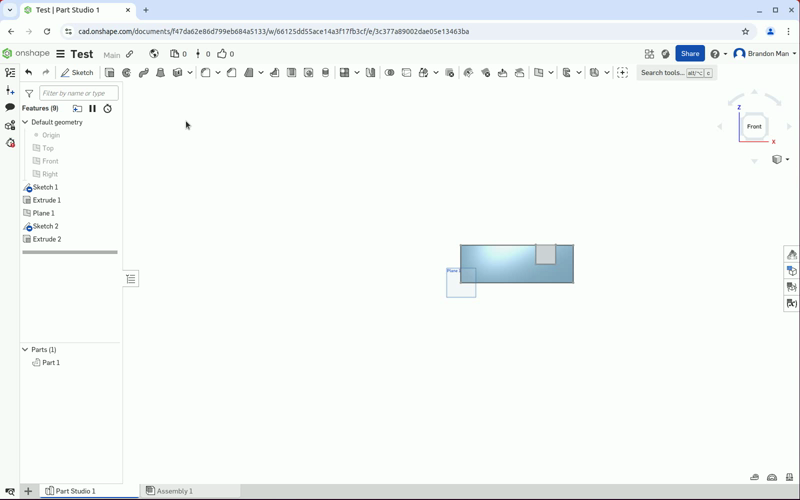
key(shift+h)
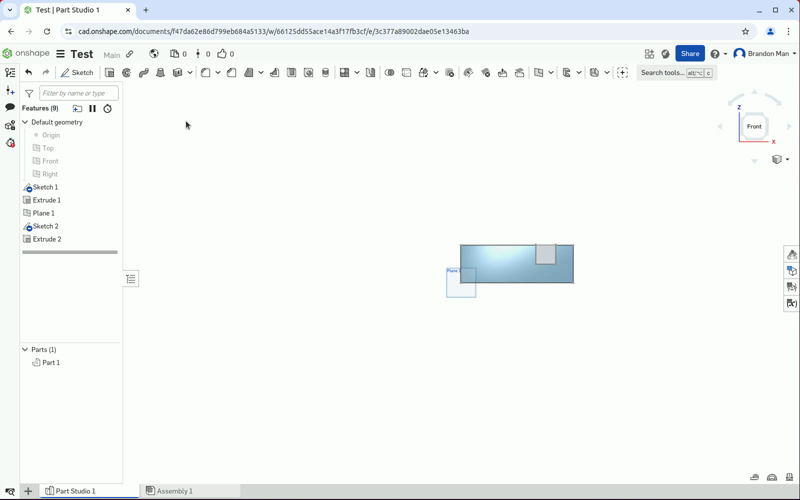
key(shift+7)
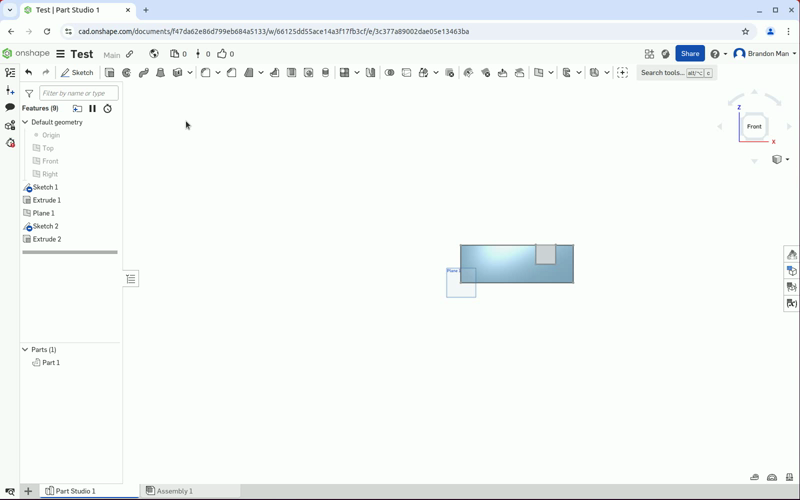
key(left, 2)
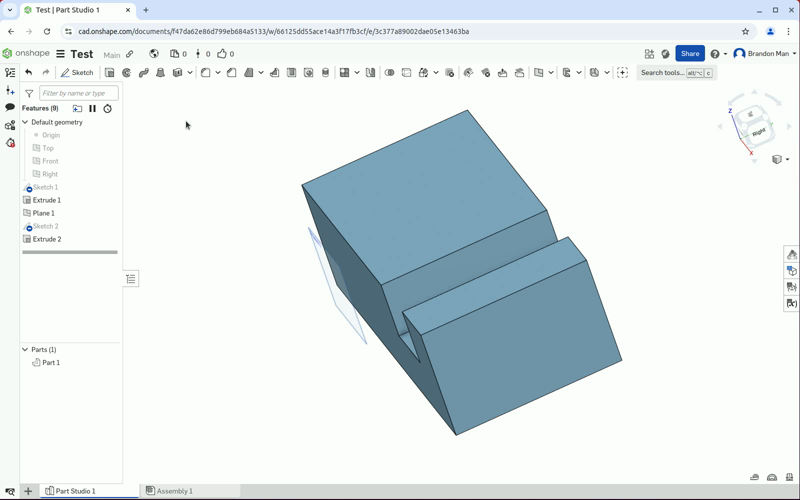
key(down, 2)
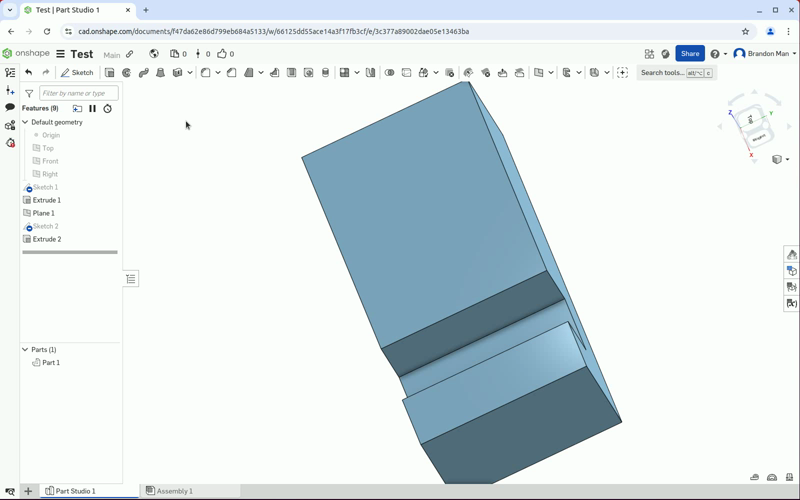
key(up, 2)
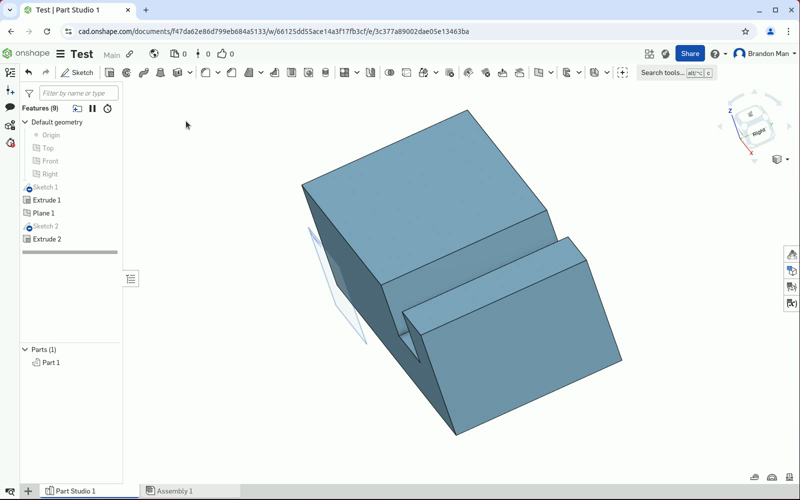
key(right, 2)
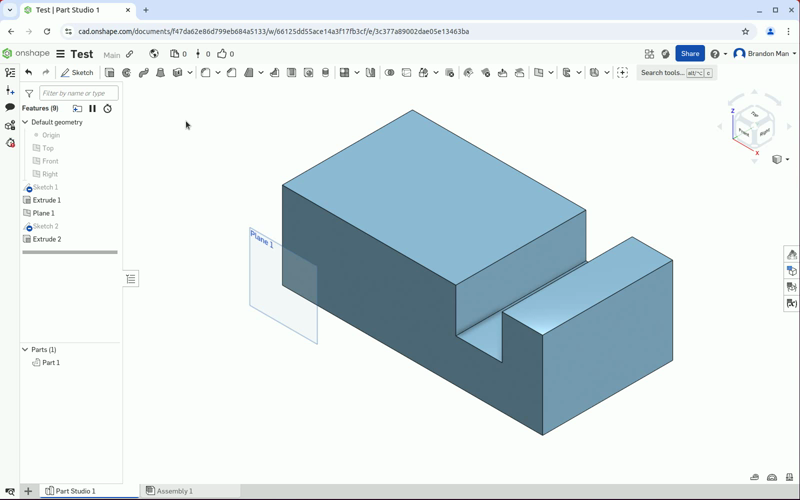
mouse_move(73, 189)
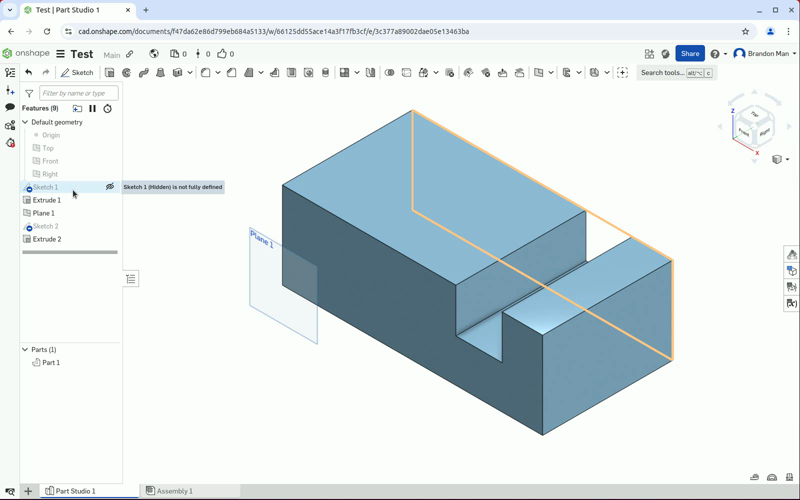
click(73, 189)